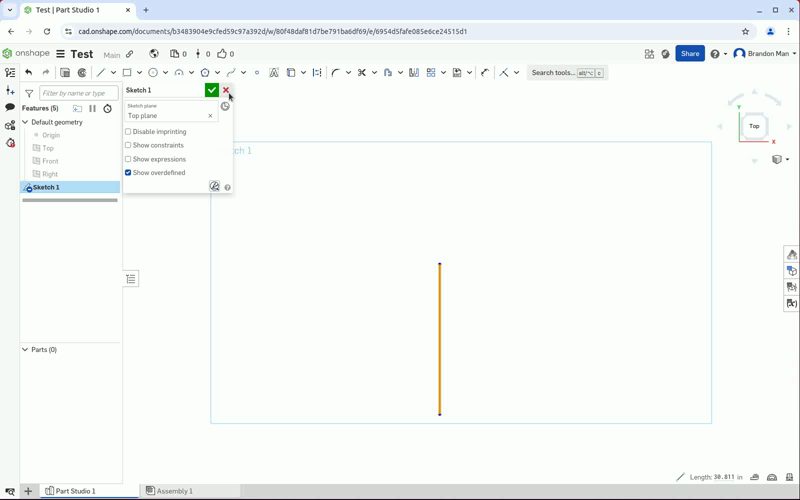
key(shift+h)
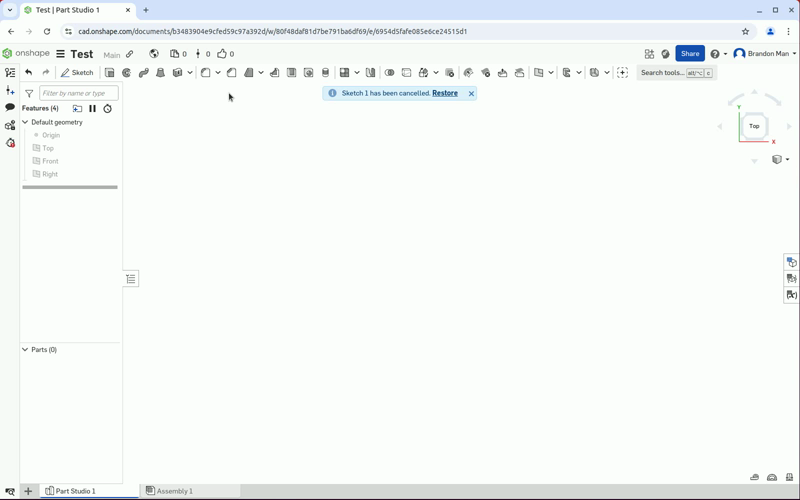
mouse_move(73, 352)
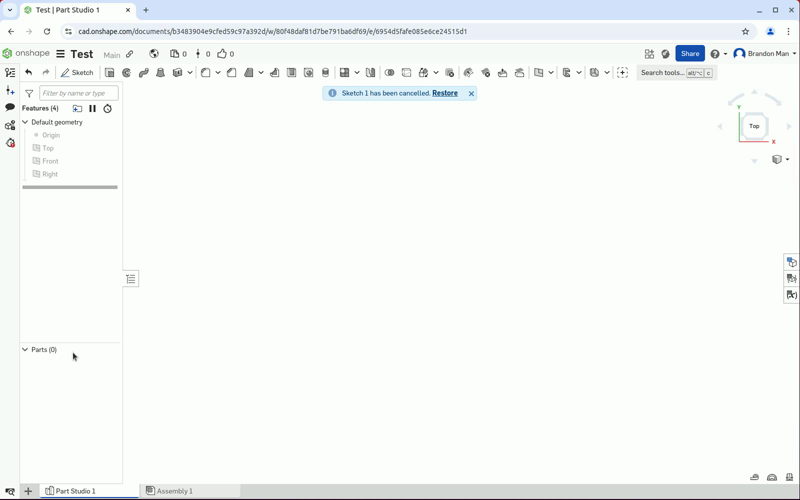
key(y)
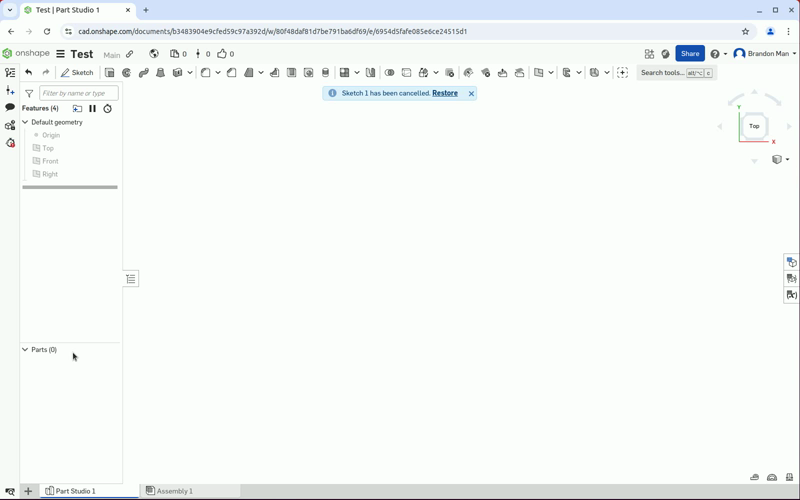
key(shift+p)
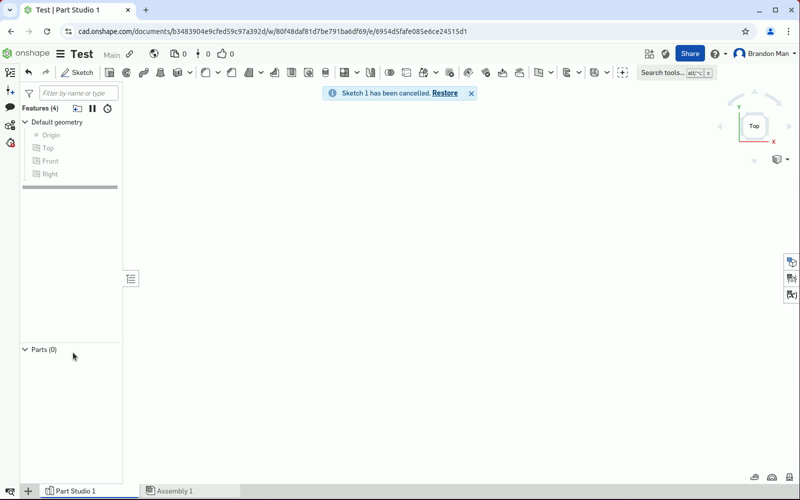
key(space)
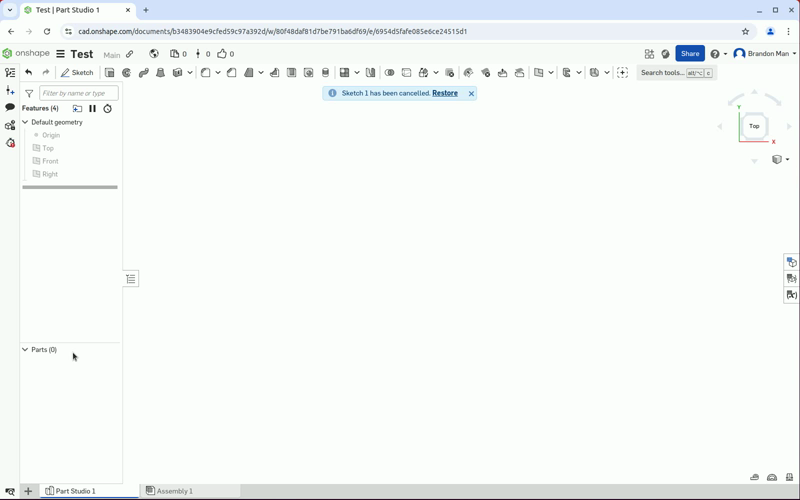
key_down(shift)
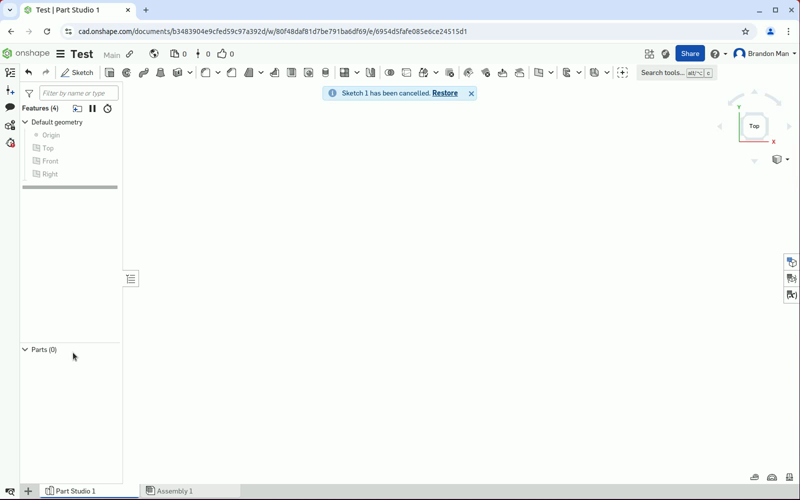
key(up)
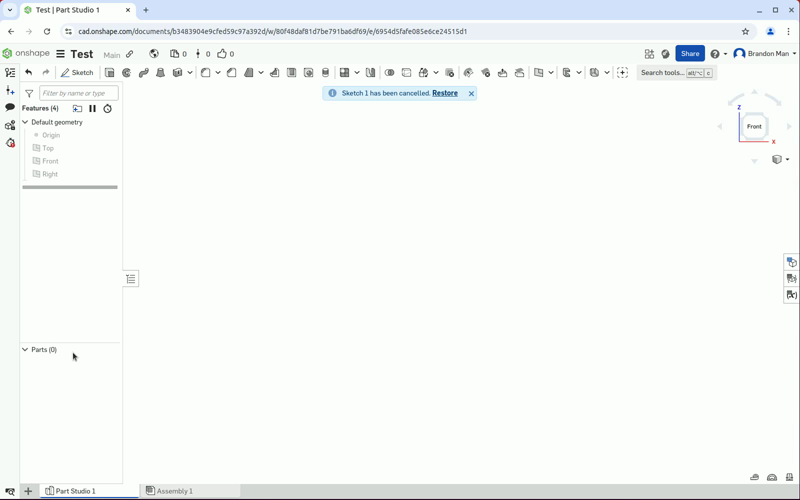
key_up(shift)
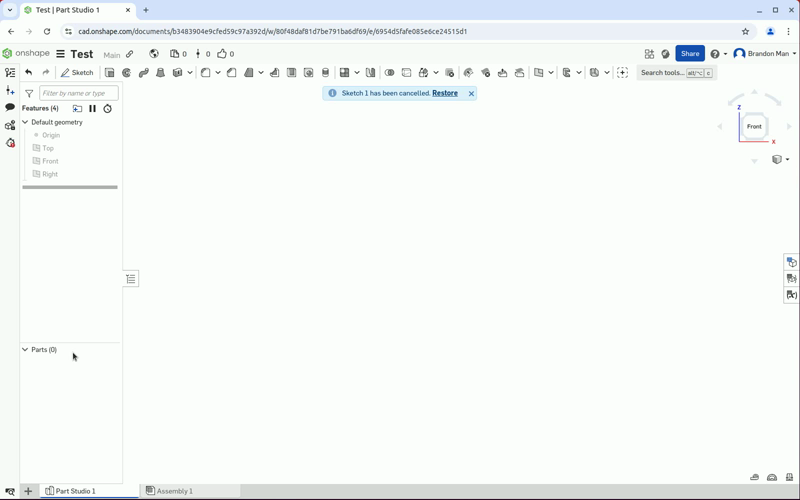
mouse_move(73, 352)
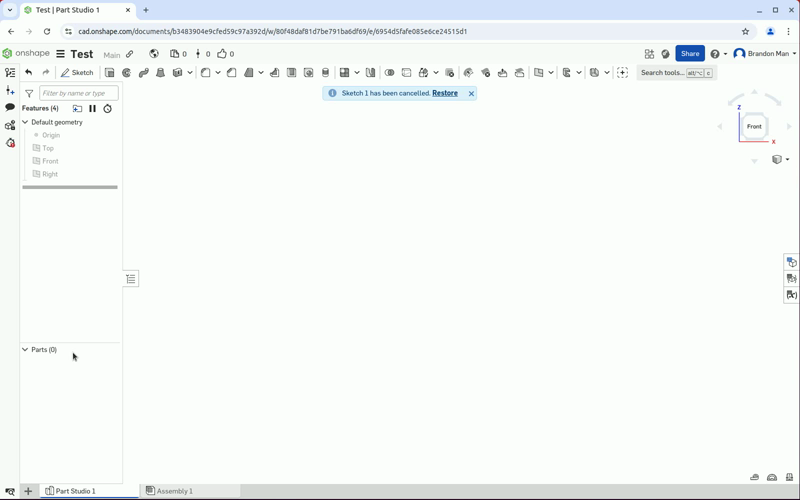
key(shift+y)
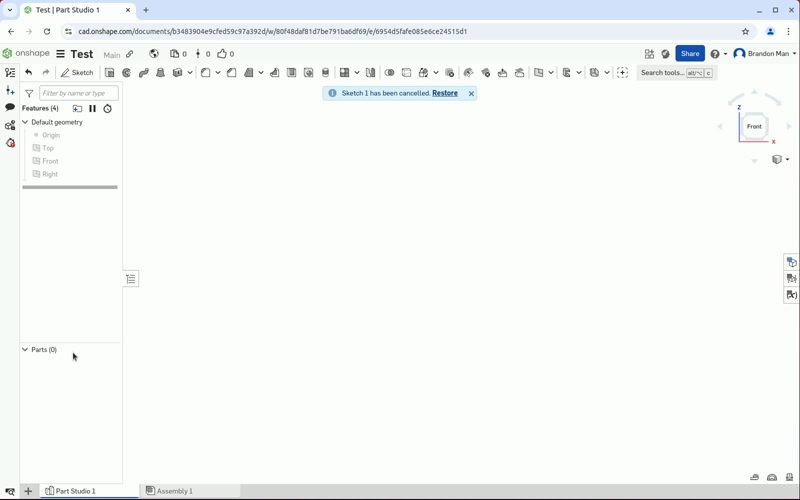
key(shift+s)
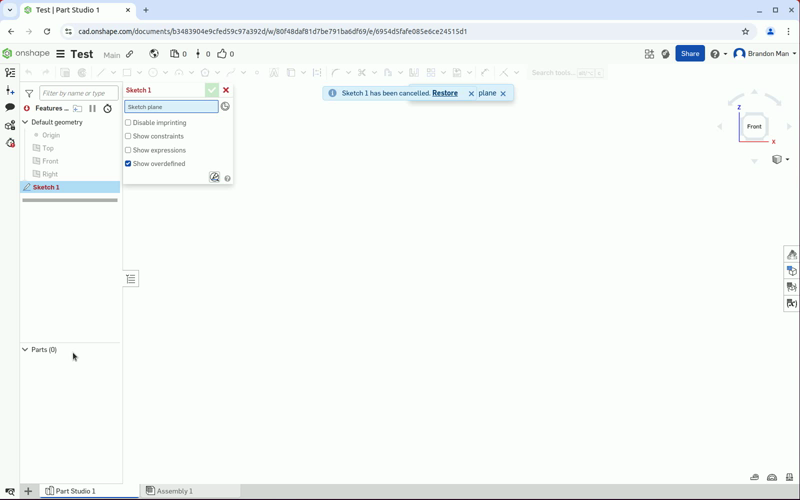
mouse_move(73, 163)
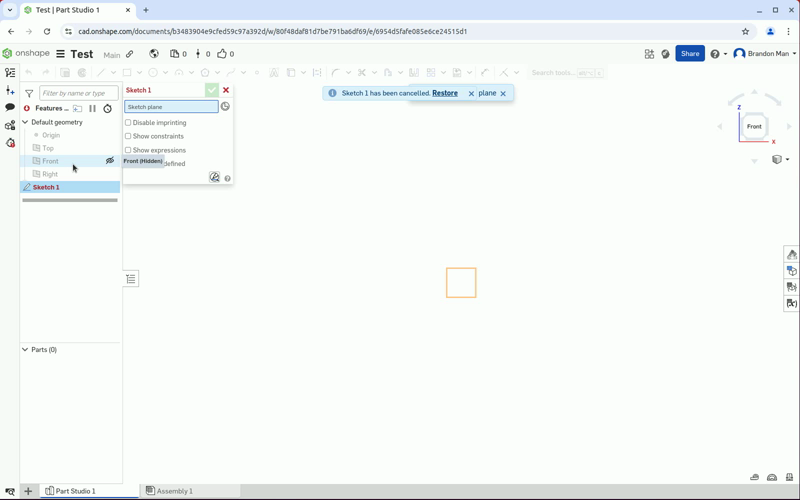
click(73, 163)
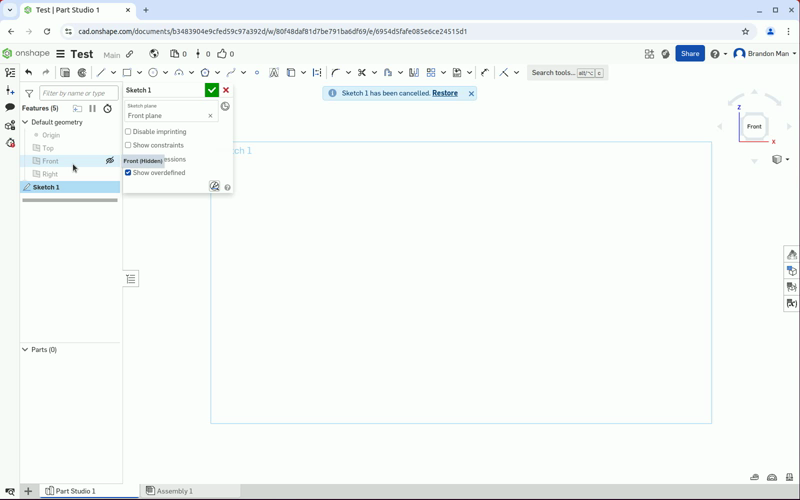
mouse_move(73, 352)
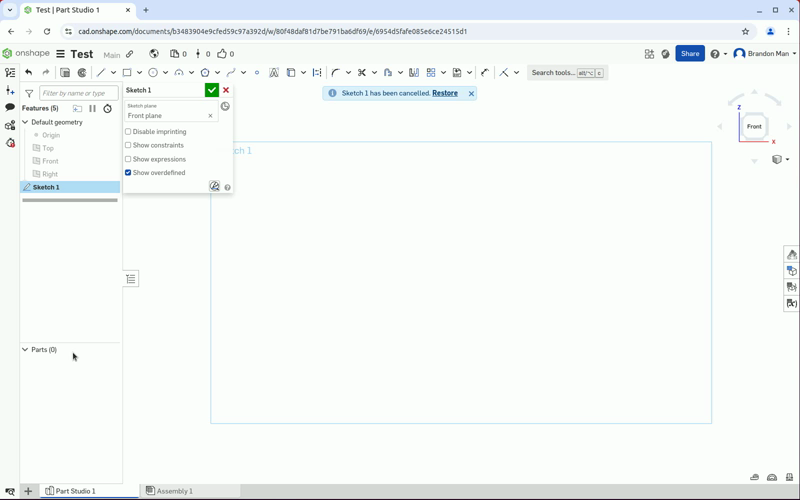
key(y)
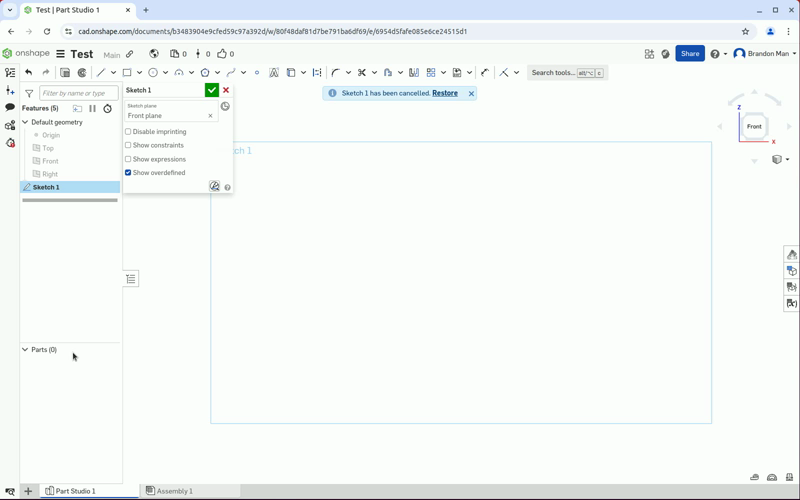
key(l)
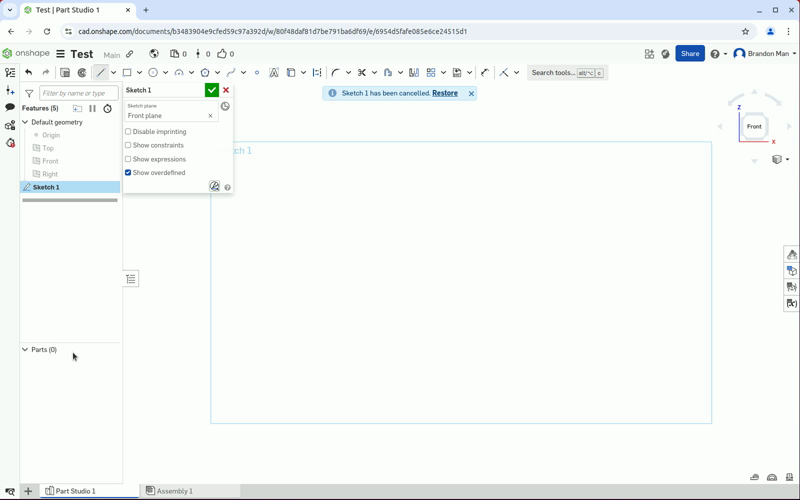
key_down(shift)
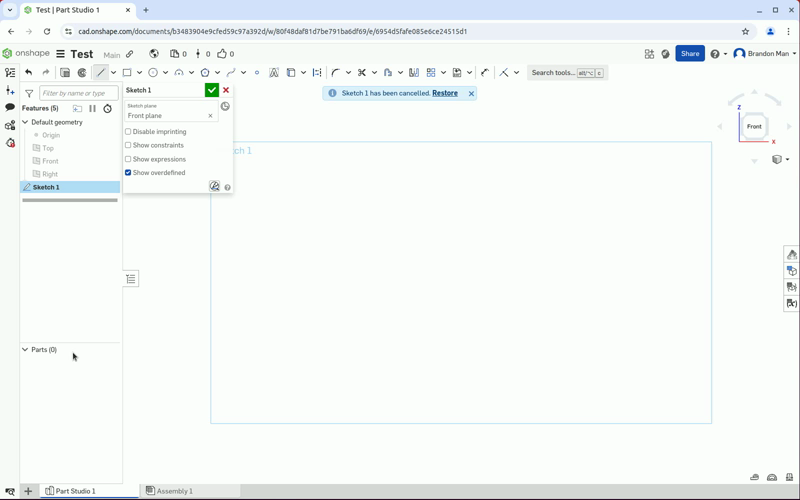
mouse_move(348, 282)
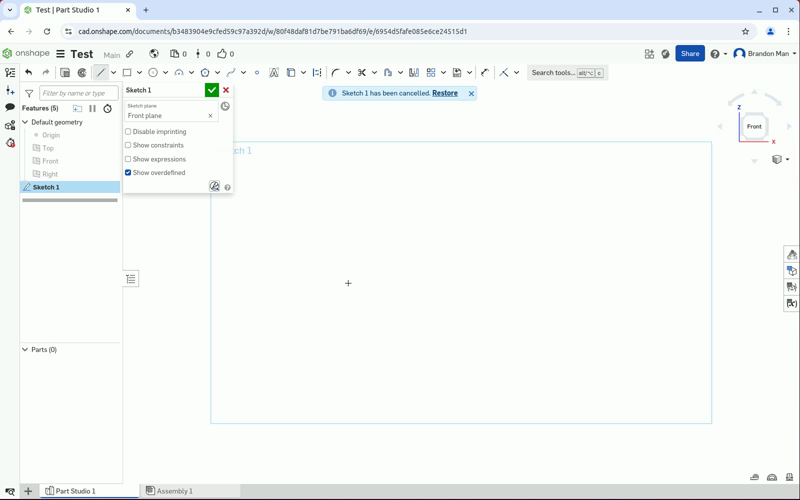
click(348, 282)
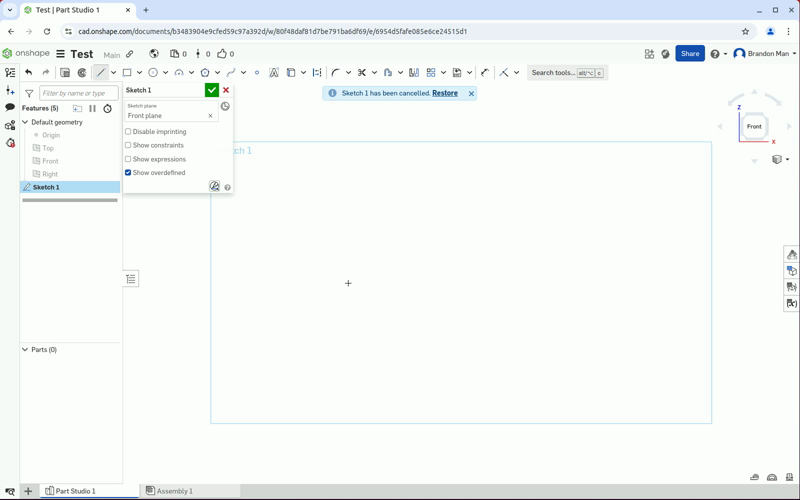
key_up(shift)
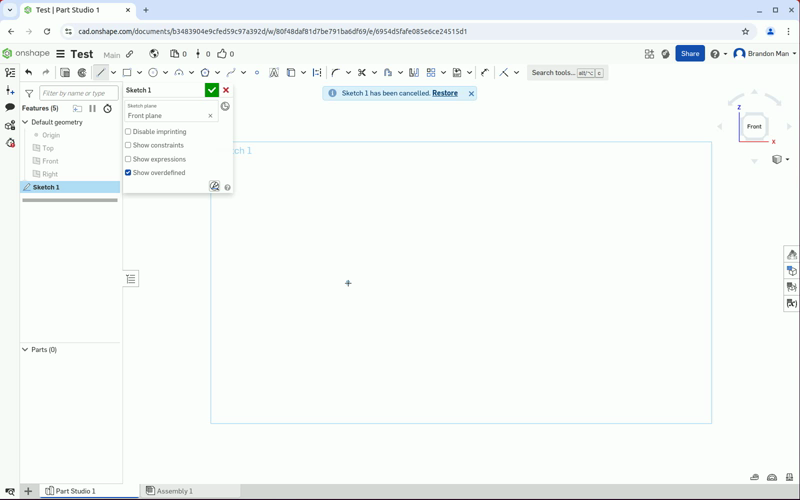
key_down(shift)
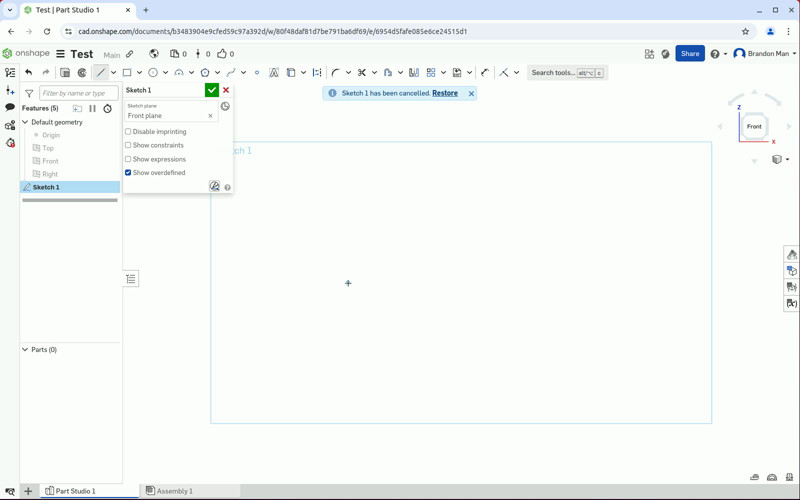
mouse_move(460, 282)
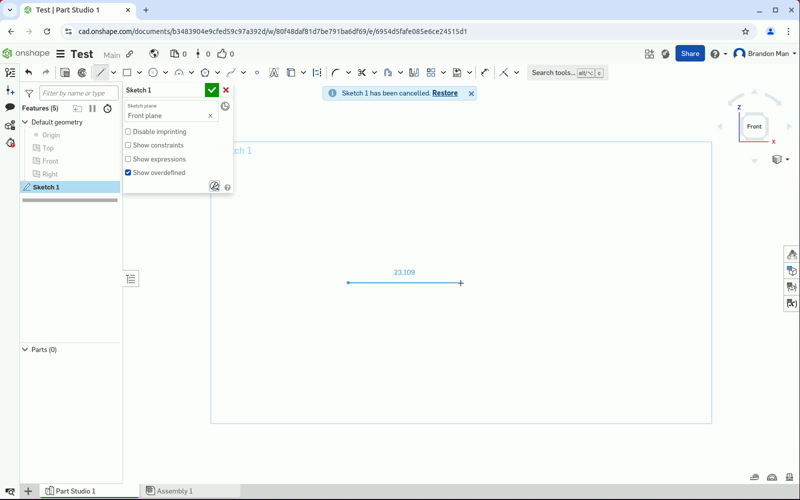
click(460, 282)
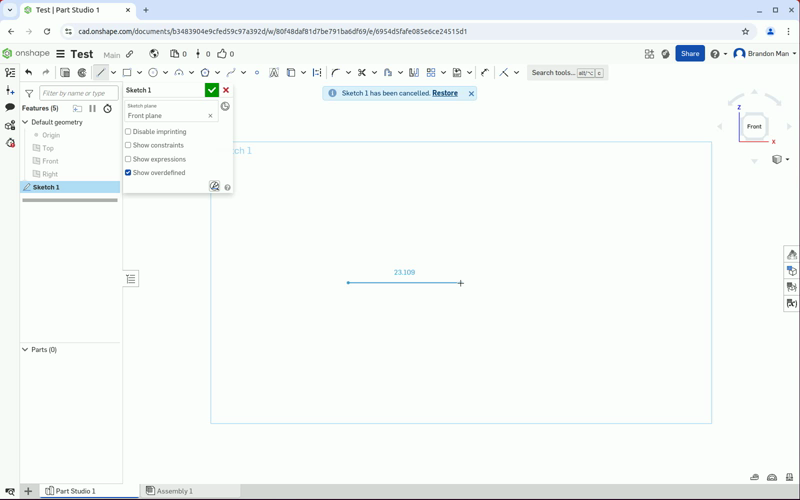
key_up(shift)
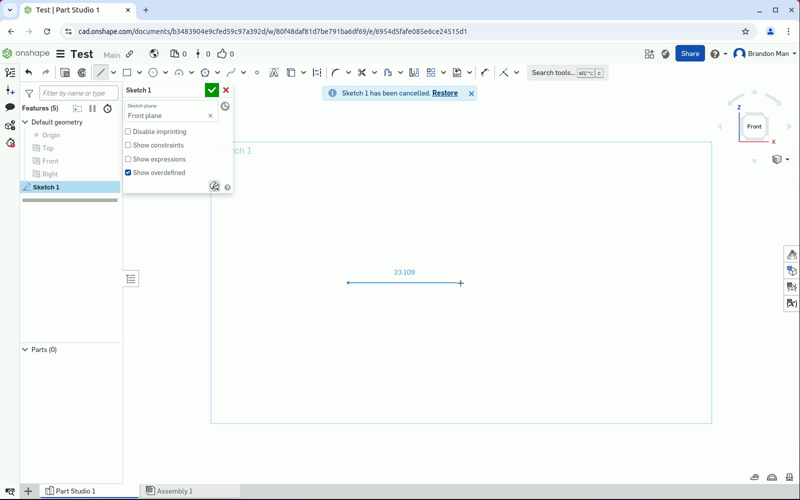
key_down(shift)
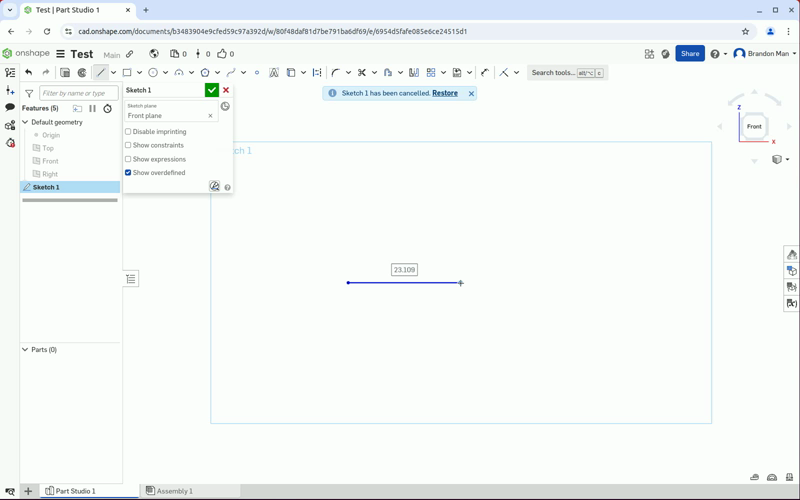
mouse_move(460, 181)
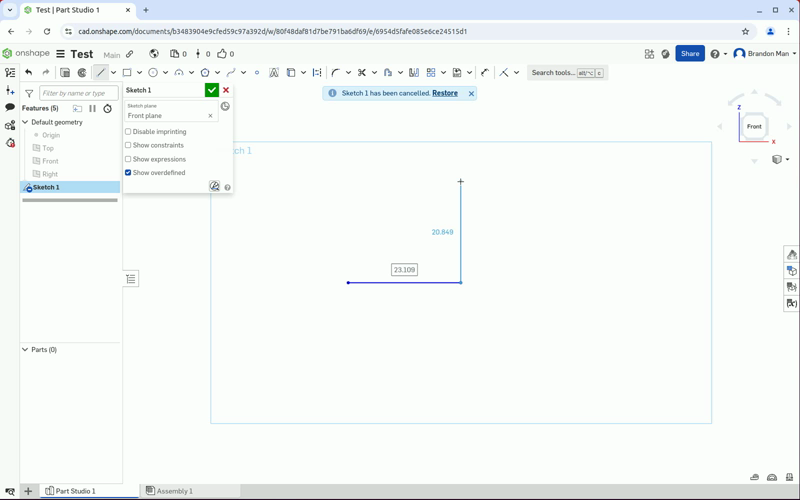
click(460, 181)
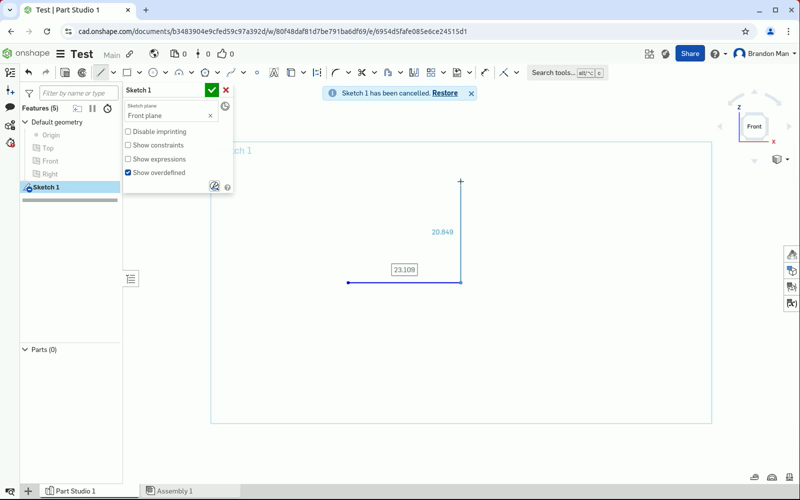
key_up(shift)
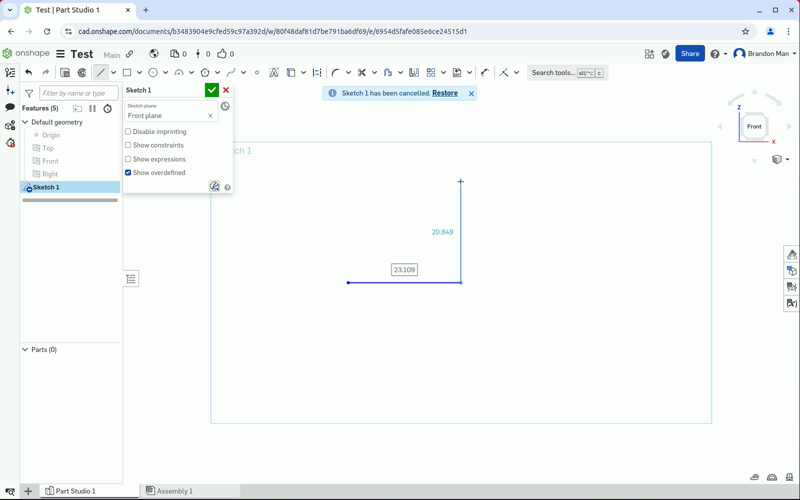
key(esc)
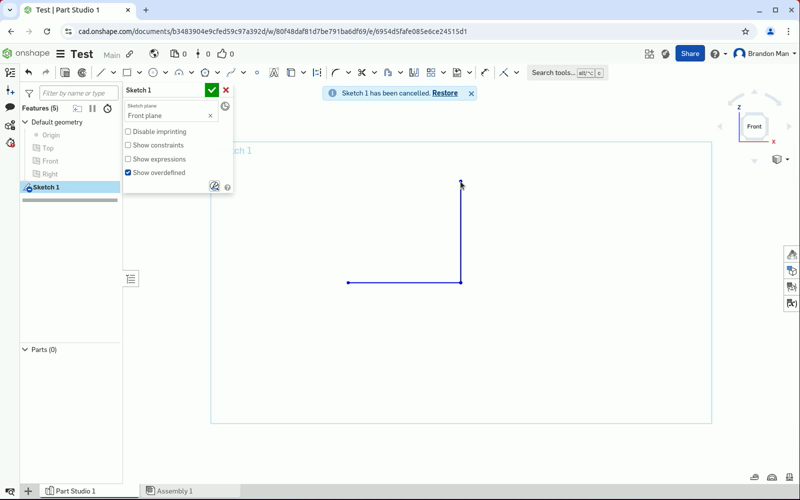
key(a)
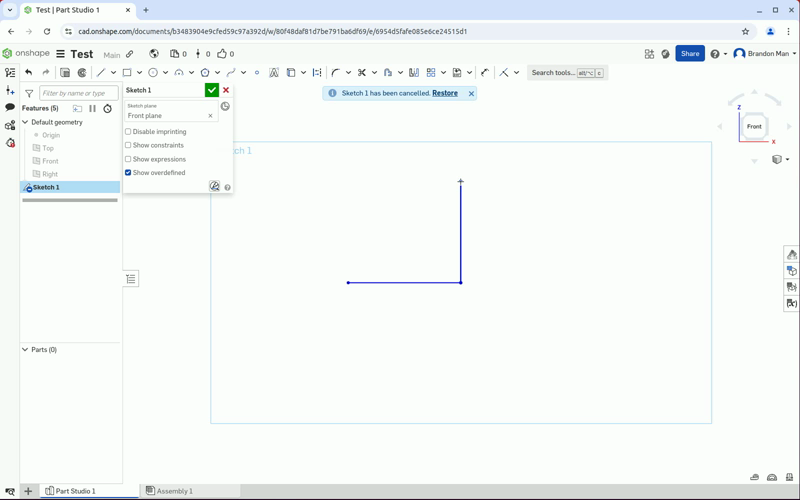
mouse_move(460, 181)
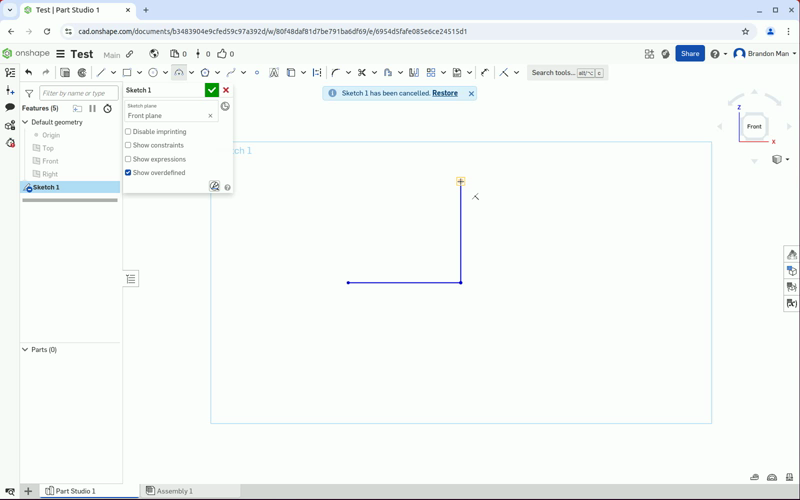
click(460, 181)
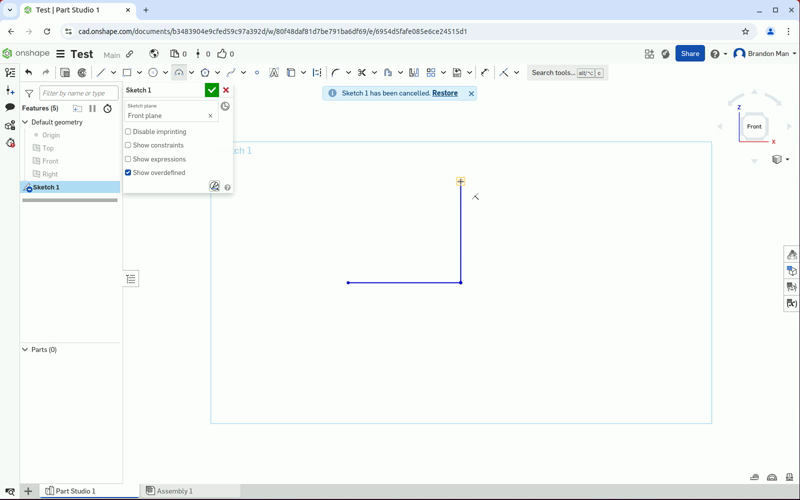
key_down(shift)
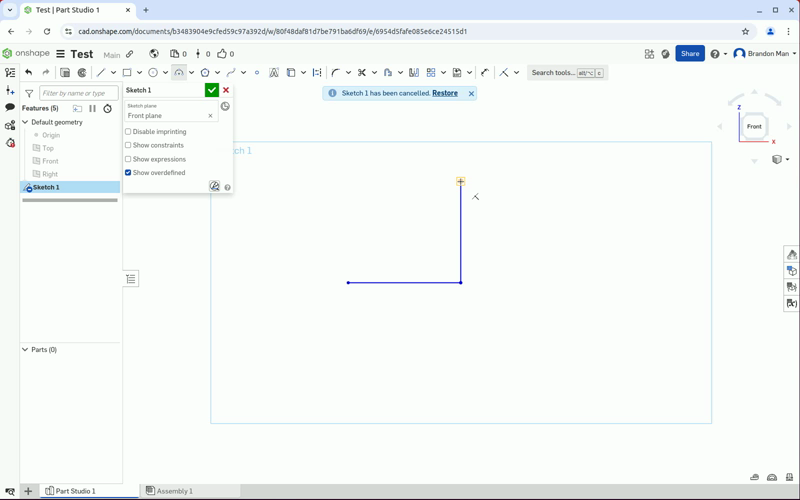
mouse_move(348, 271)
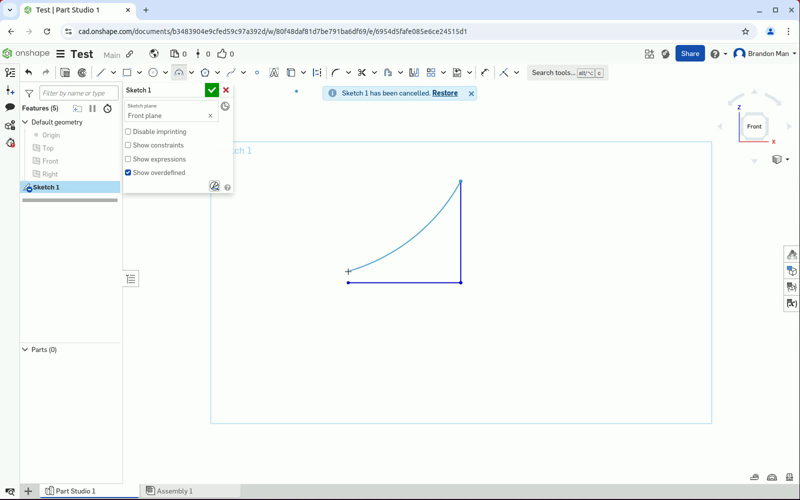
click(348, 271)
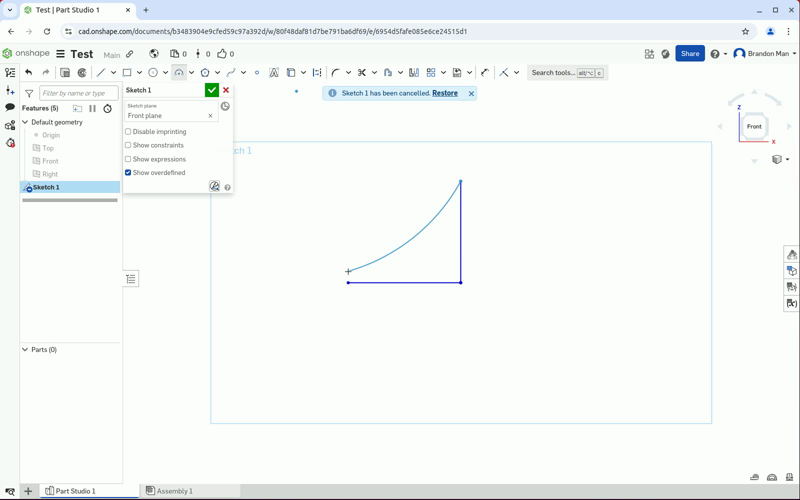
mouse_move(388, 206)
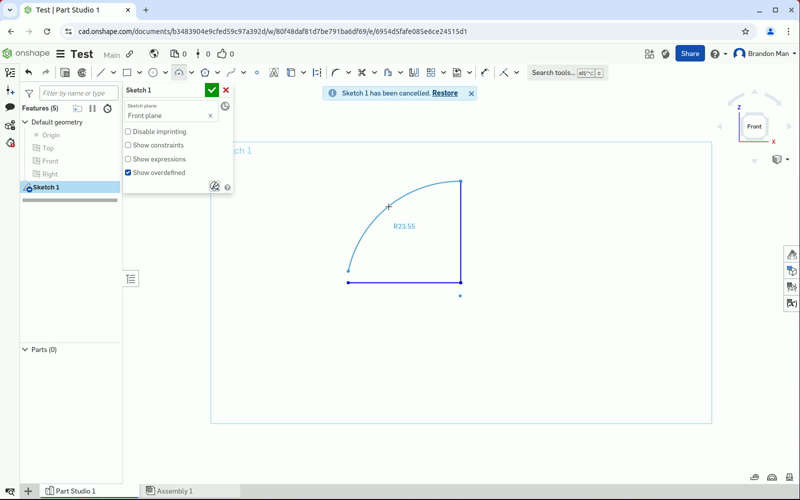
click(388, 206)
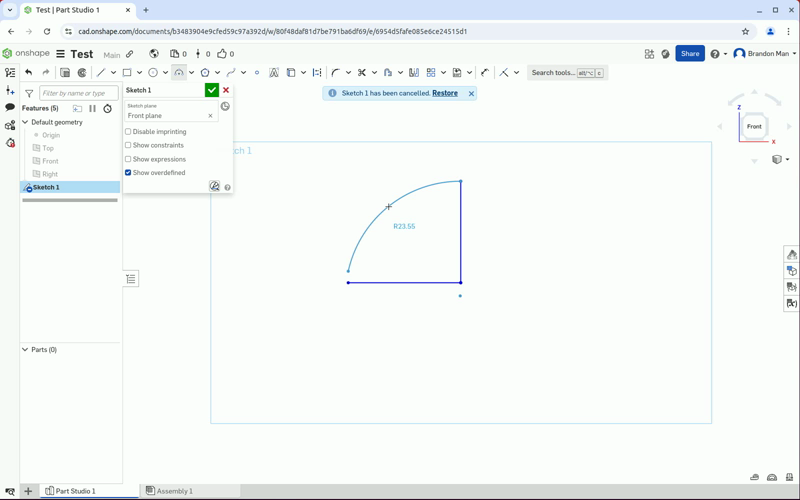
key_up(shift)
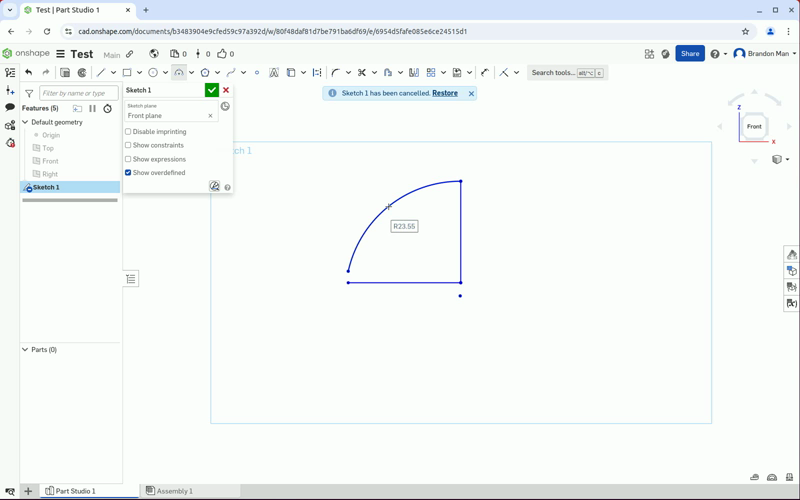
key(esc)
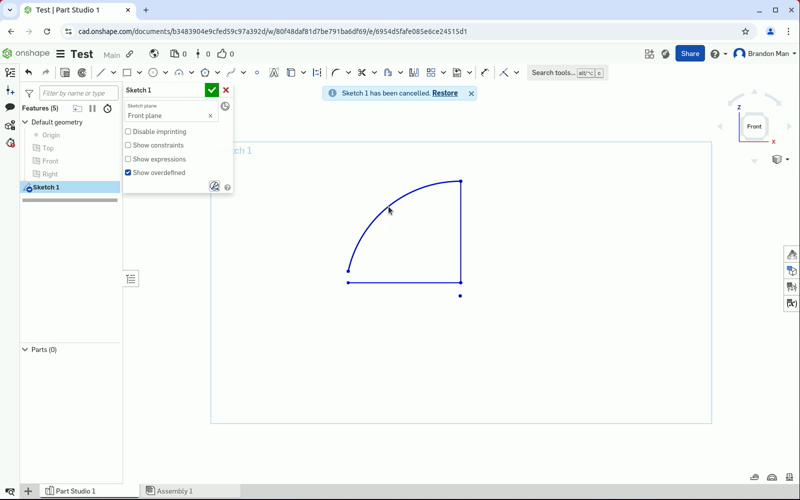
key(l)
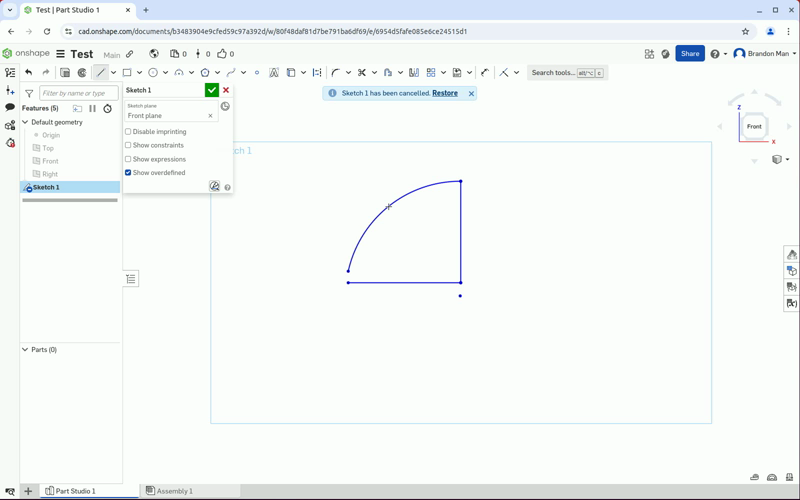
mouse_move(348, 271)
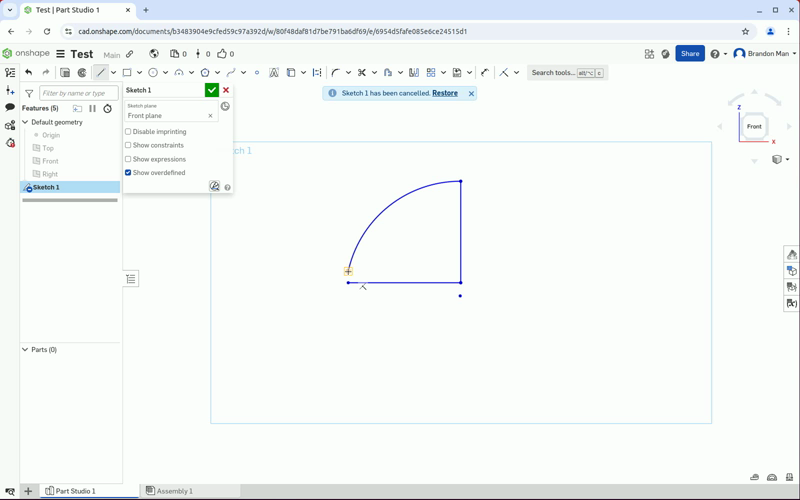
click(348, 271)
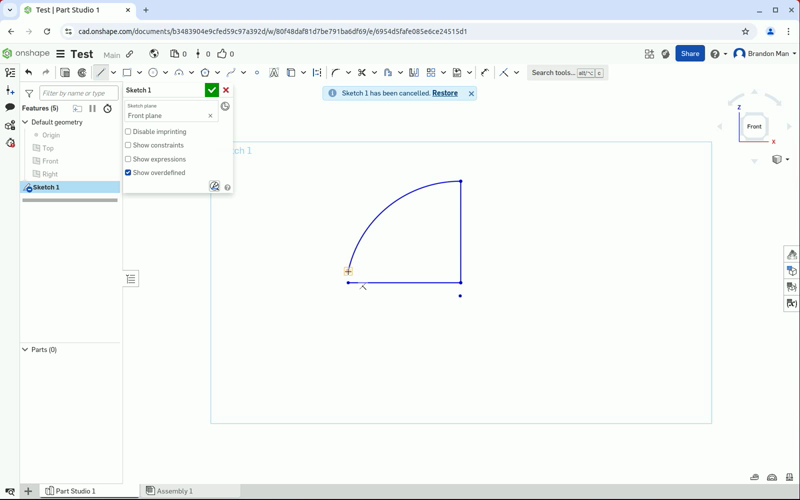
mouse_move(378, 271)
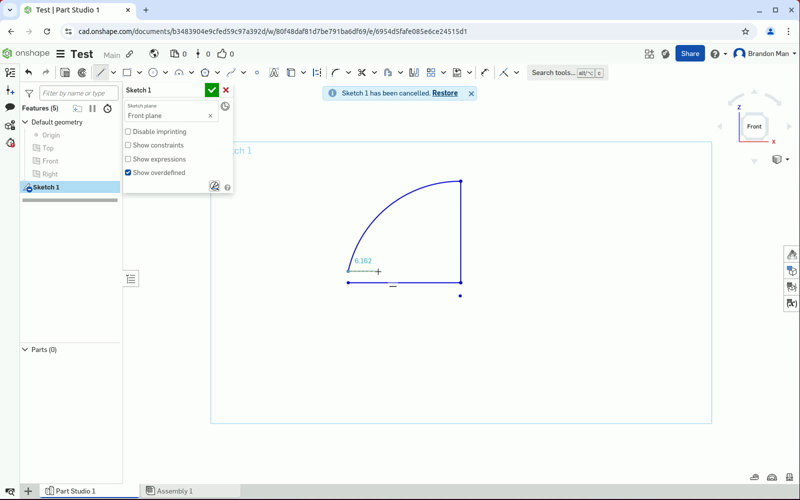
key_down(shift)
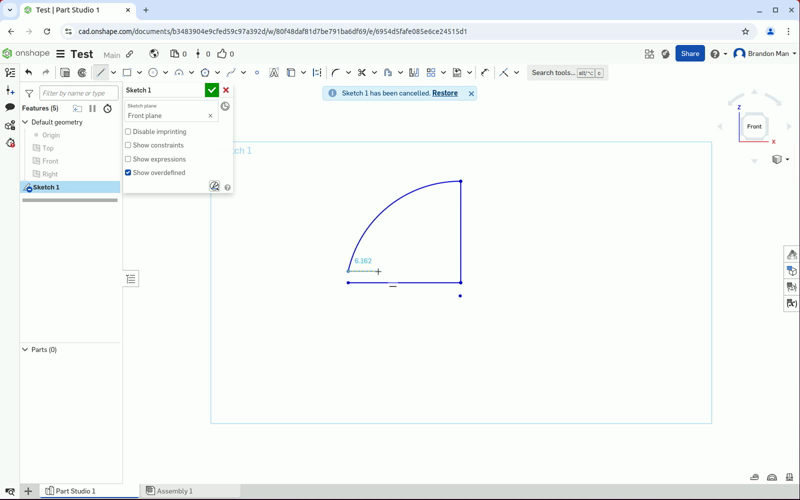
mouse_move(348, 282)
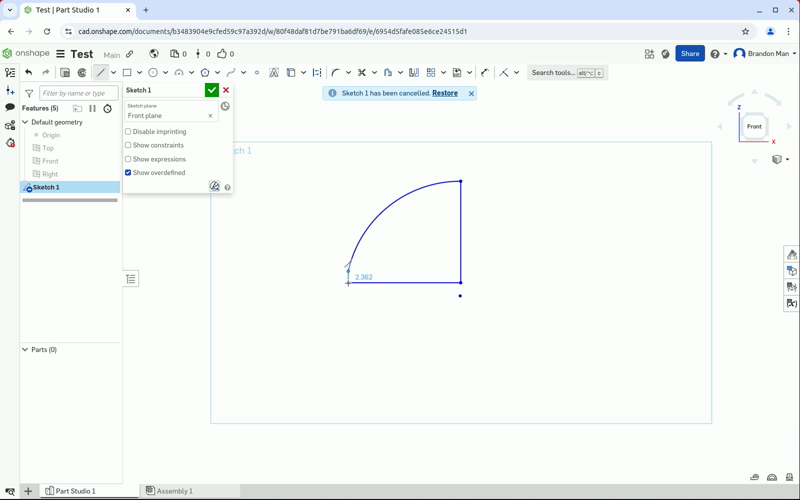
key_up(shift)
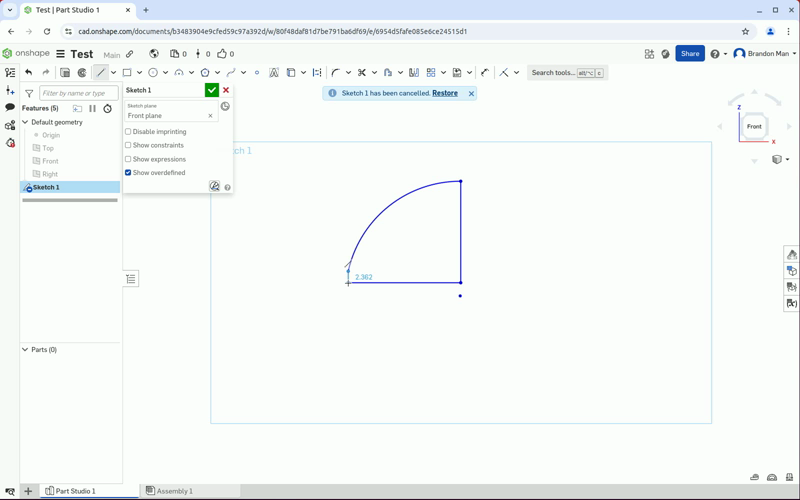
click(348, 282)
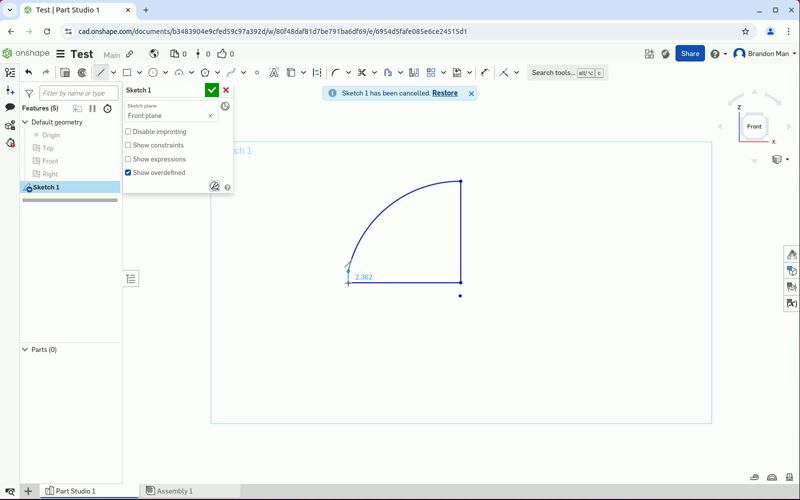
key(esc)
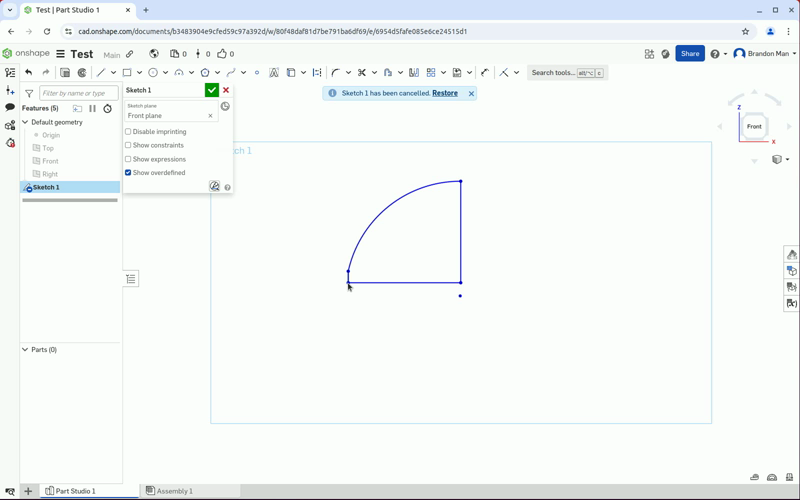
mouse_move(367, 246)
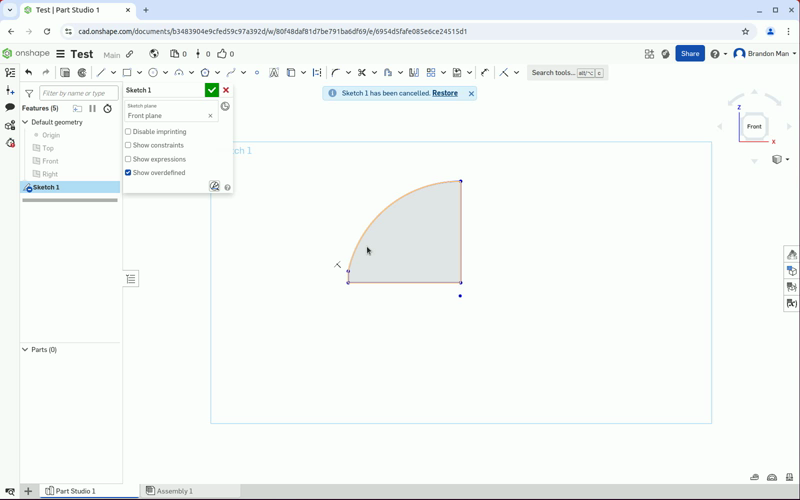
click(367, 246)
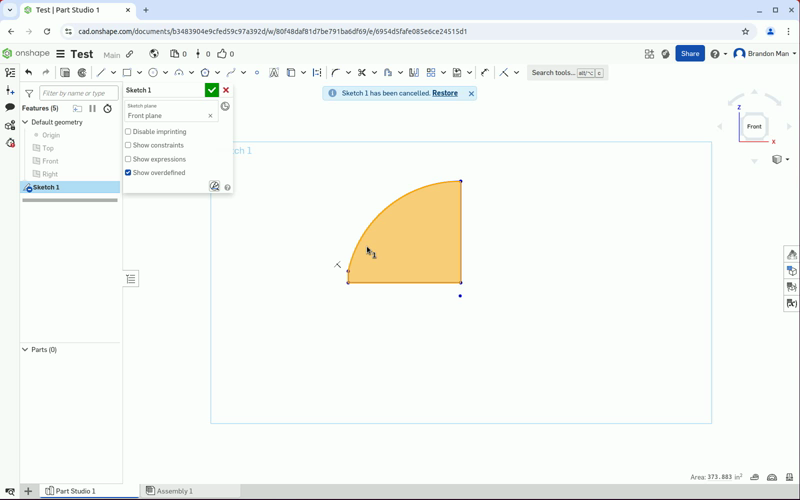
mouse_move(73, 352)
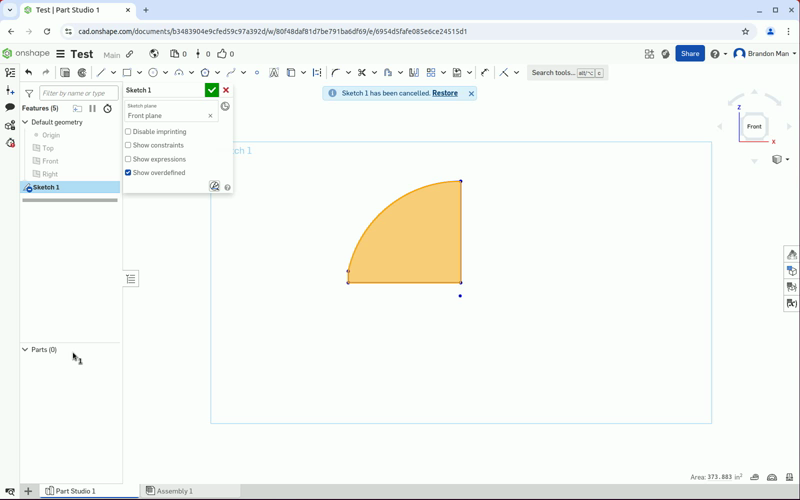
key(shift+y)
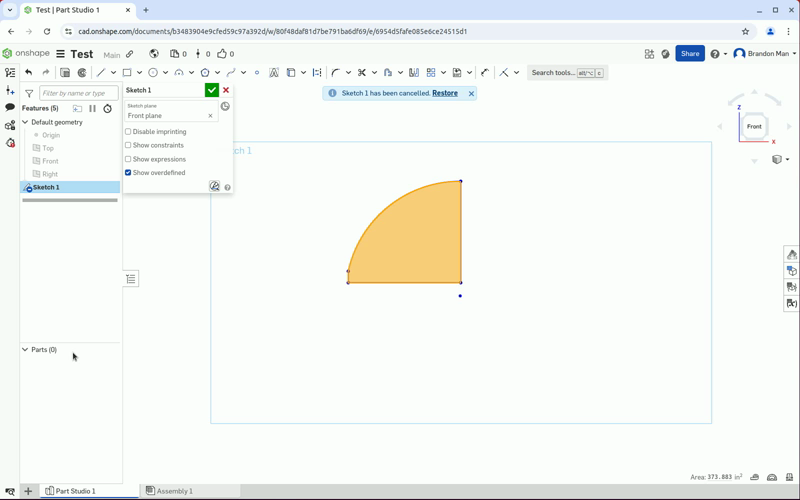
key(shift+e)
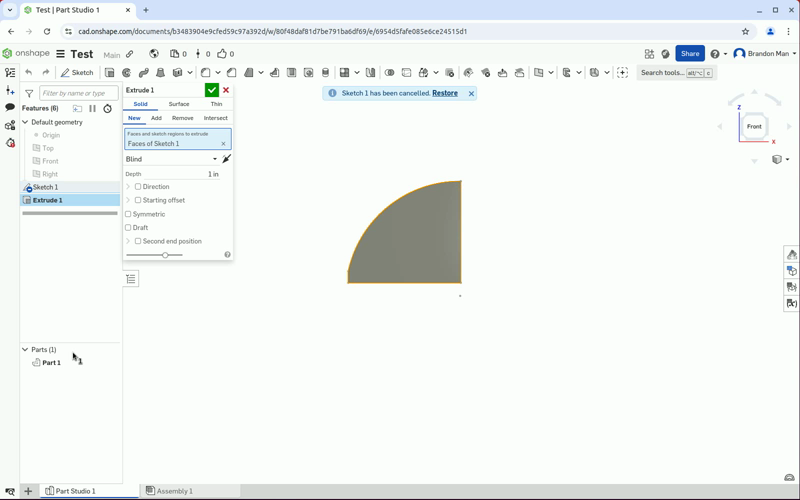
mouse_move(143, 106)
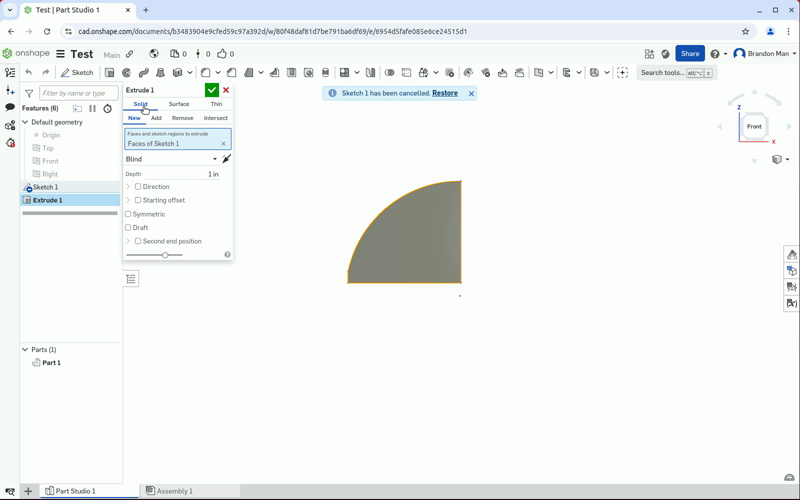
click(143, 106)
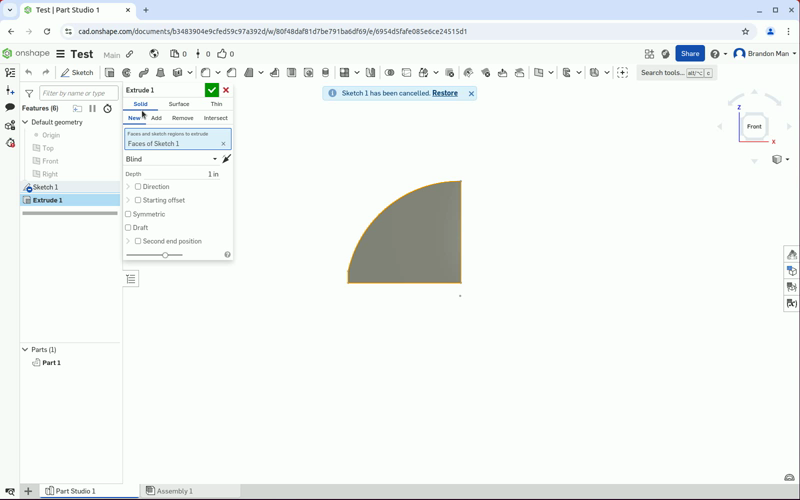
mouse_move(137, 120)
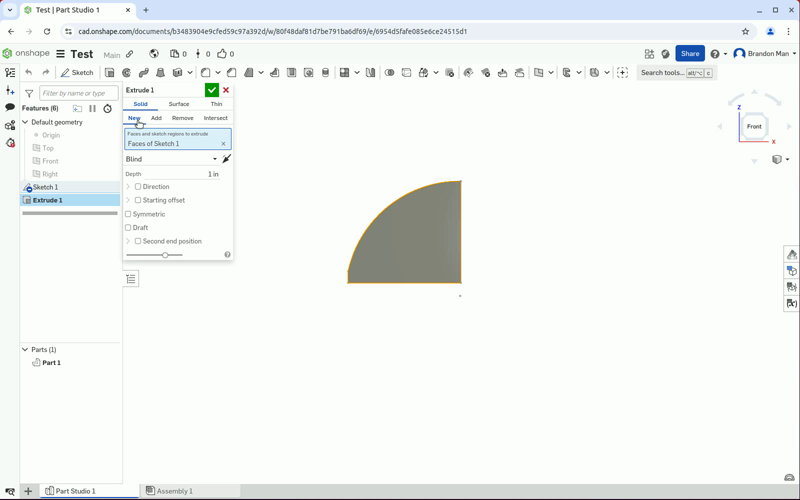
click(137, 120)
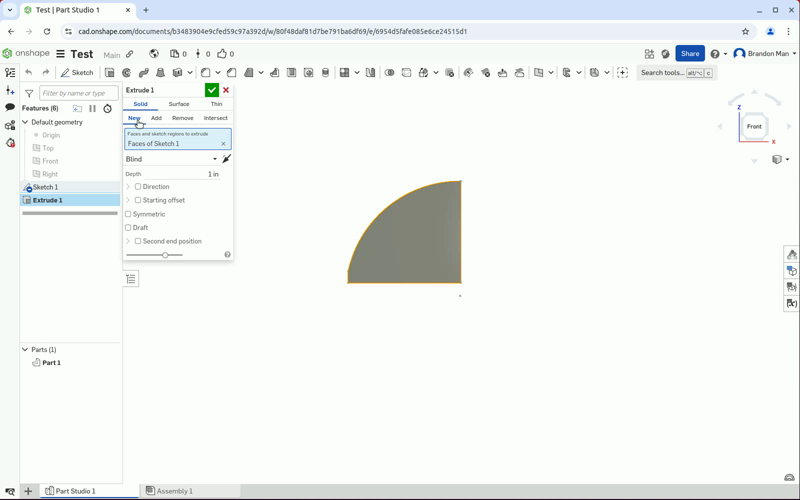
key(tab, 4)
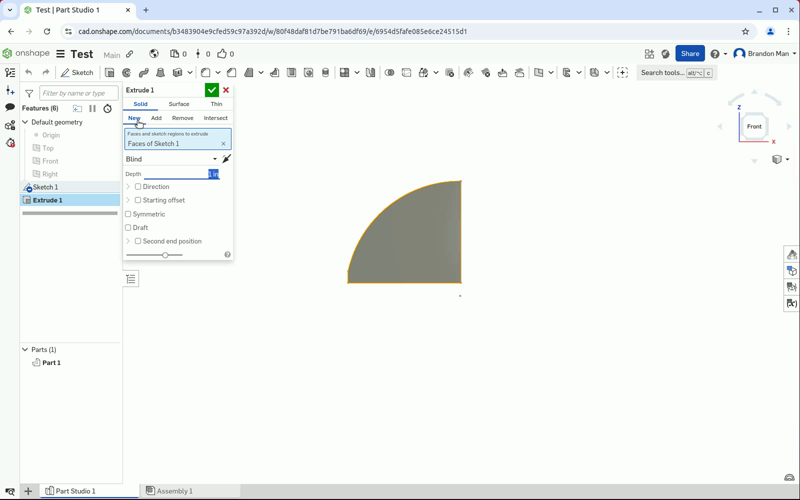
text(1.444)
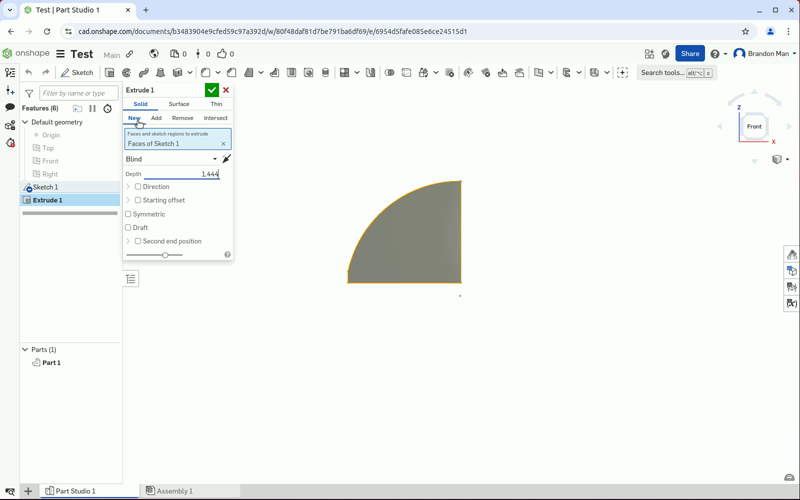
key(enter)
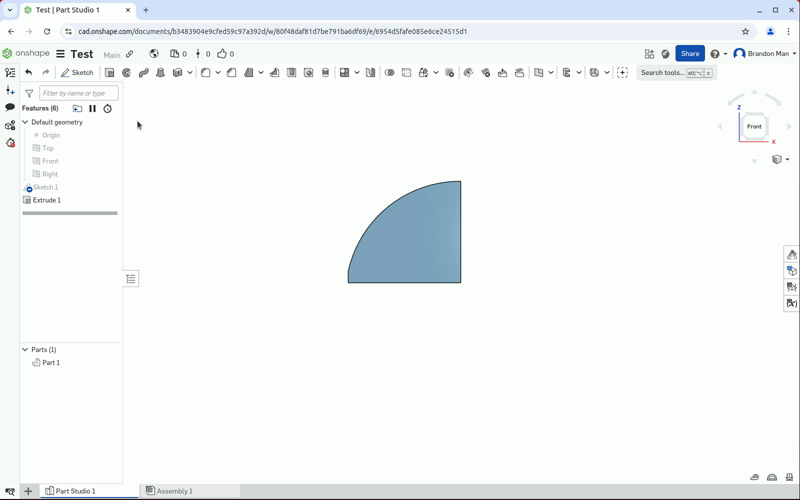
key(shift+h)
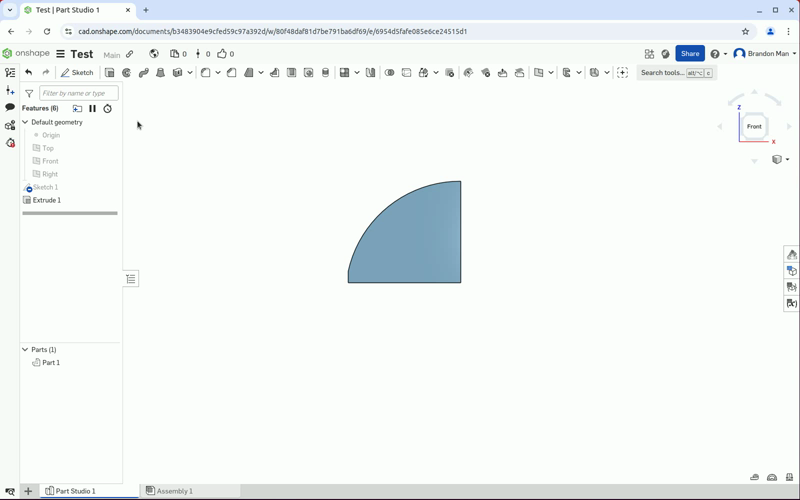
key(shift+h)
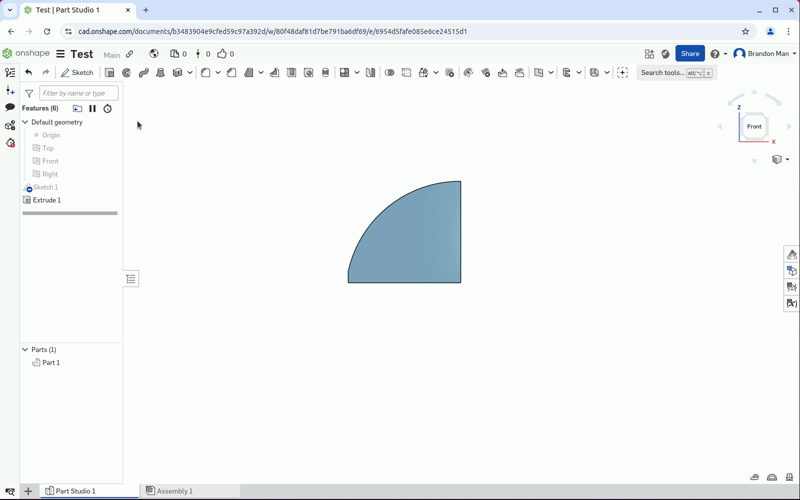
mouse_move(73, 189)
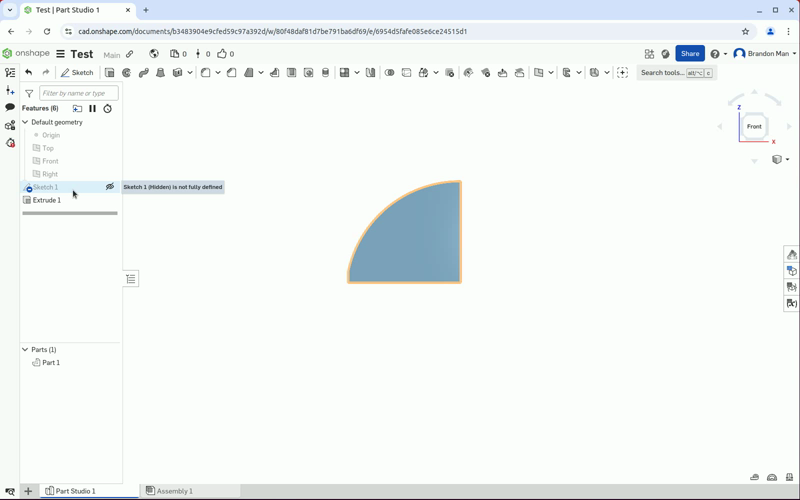
click(73, 189)
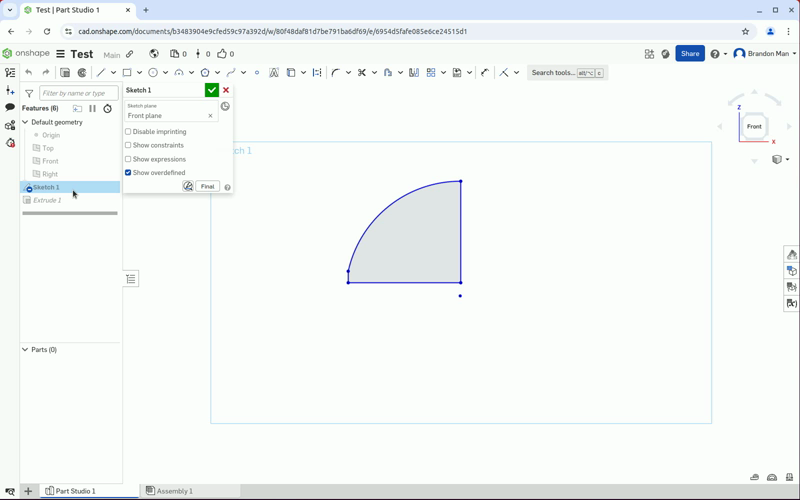
mouse_move(229, 92)
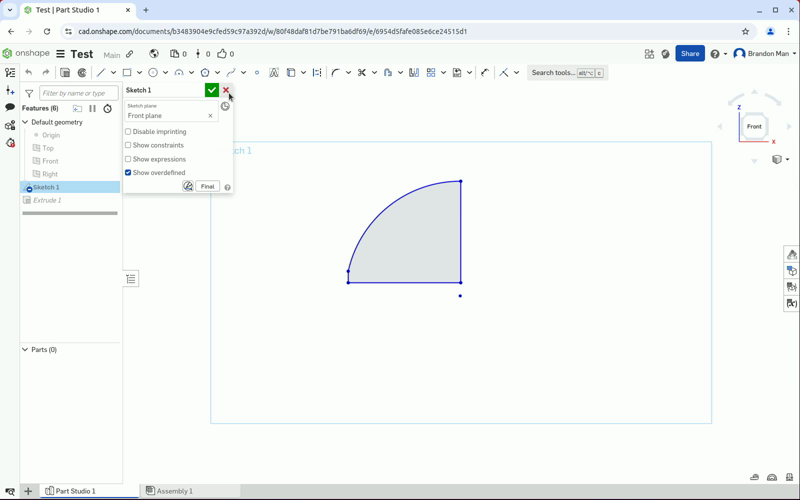
click(229, 92)
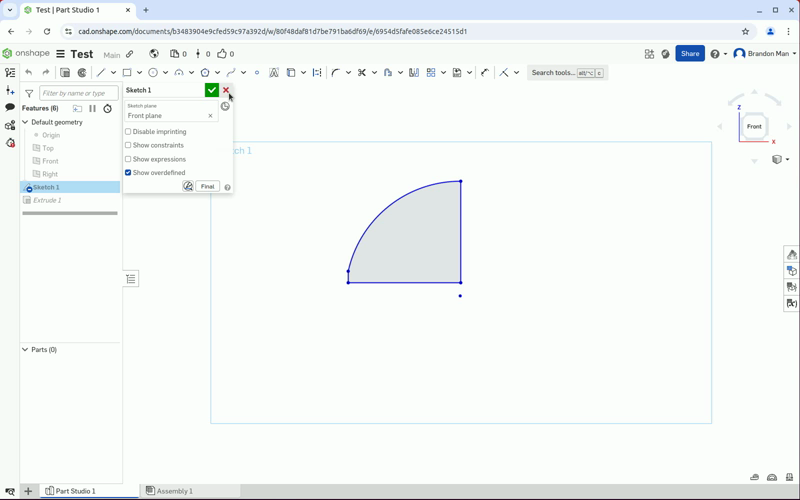
key(shift+s)
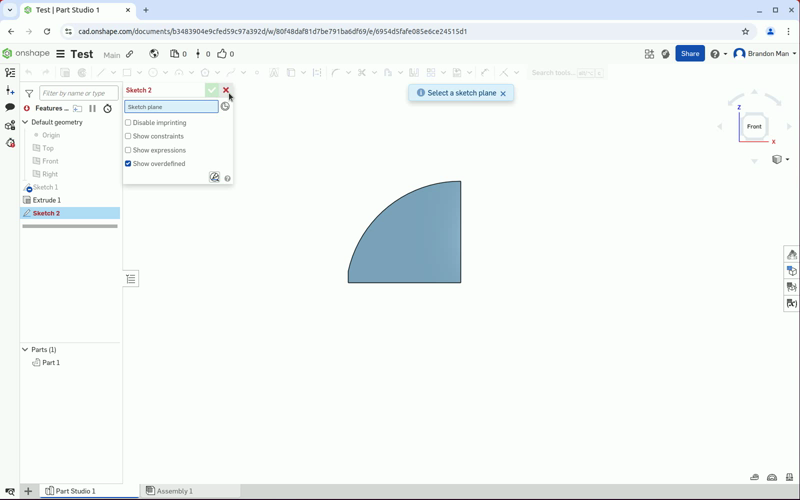
mouse_move(73, 163)
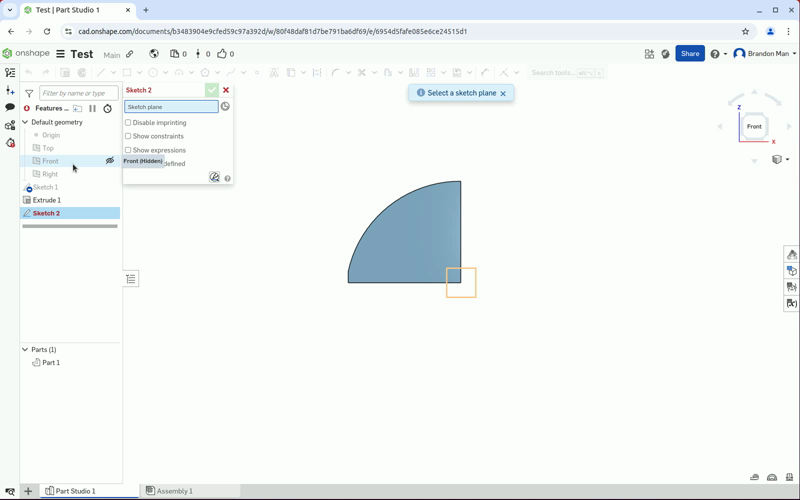
click(73, 163)
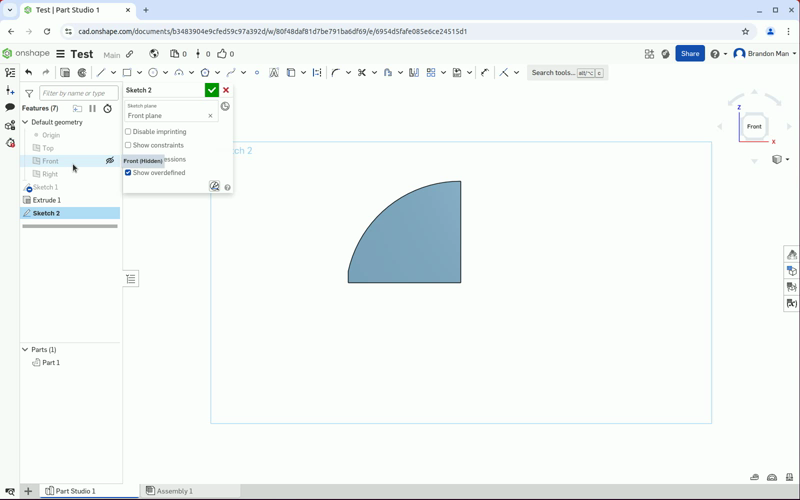
mouse_move(73, 352)
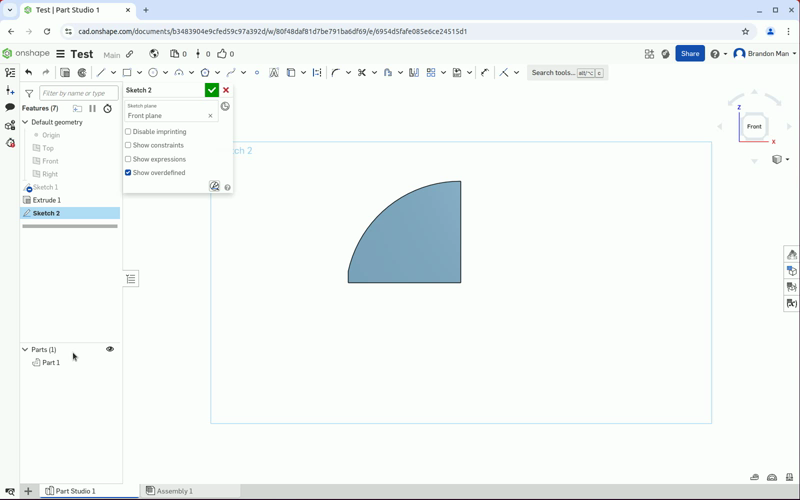
key(y)
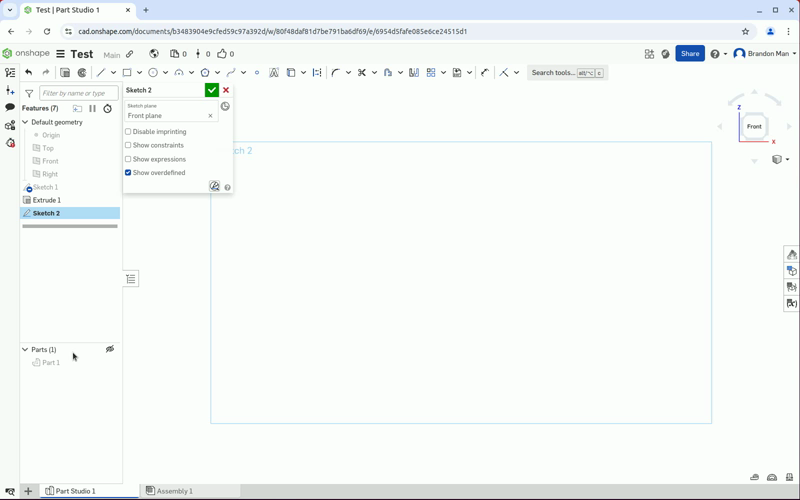
key(l)
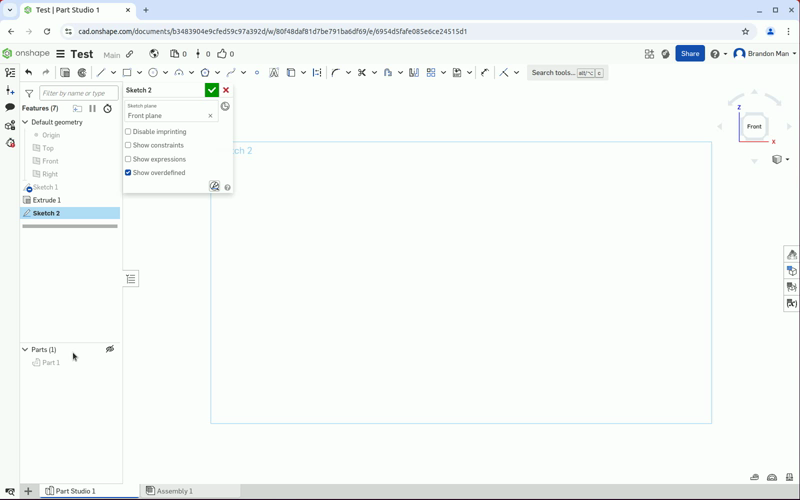
key_down(shift)
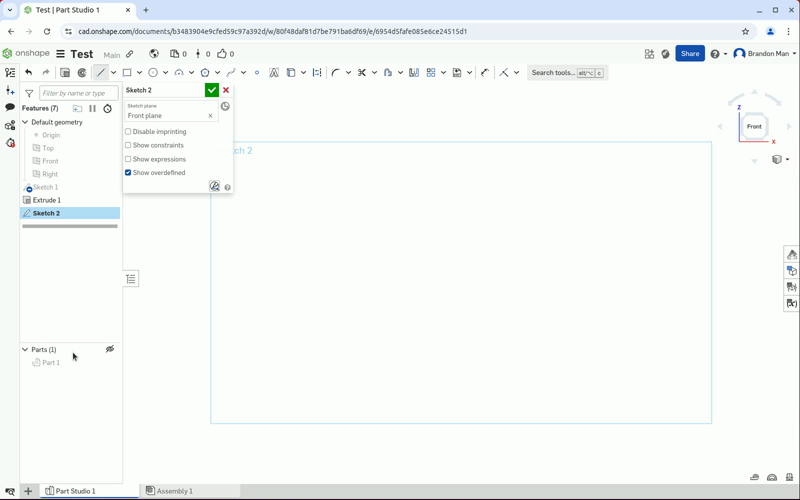
mouse_move(460, 282)
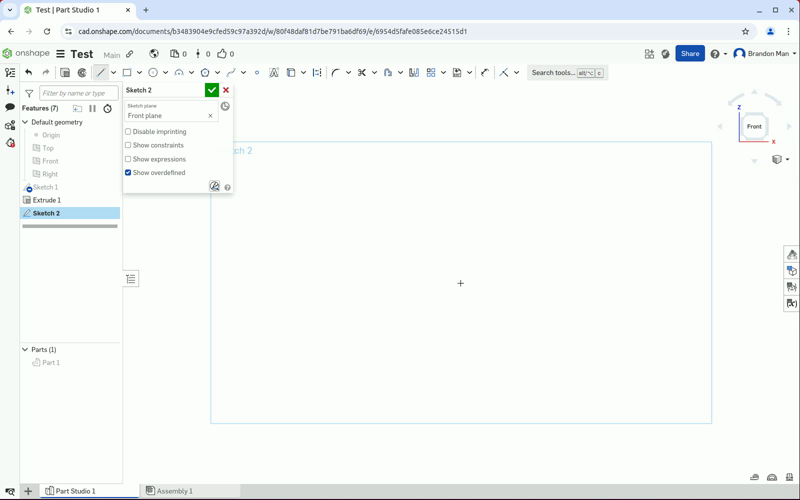
click(460, 282)
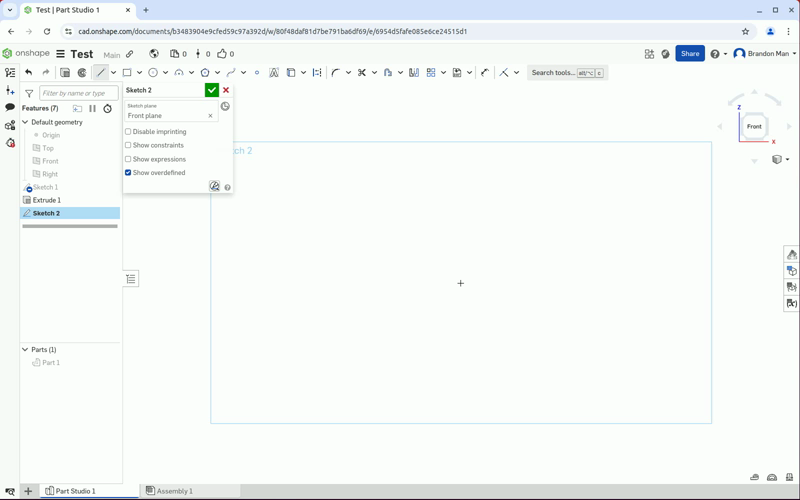
key_up(shift)
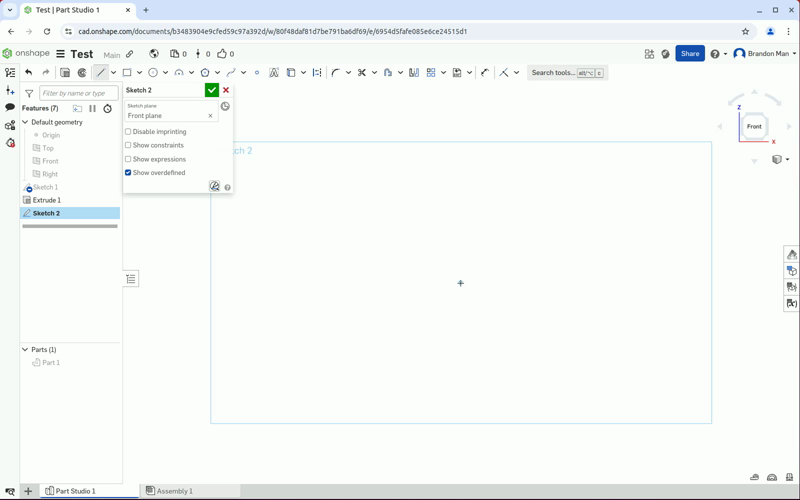
key_down(shift)
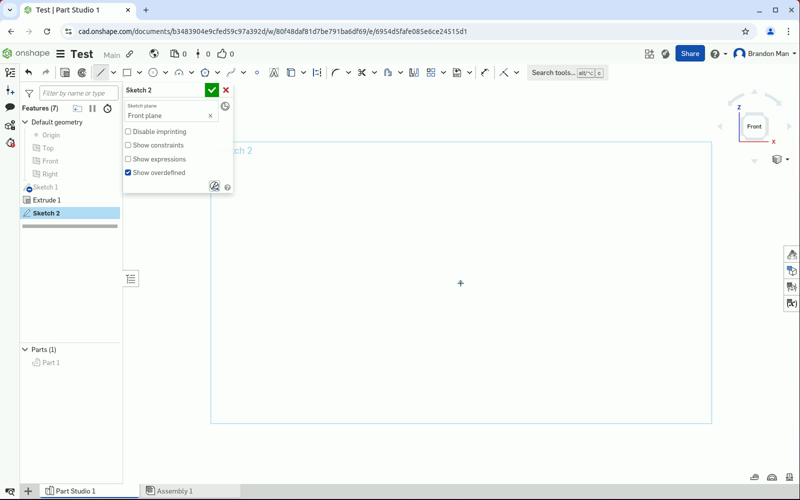
mouse_move(573, 282)
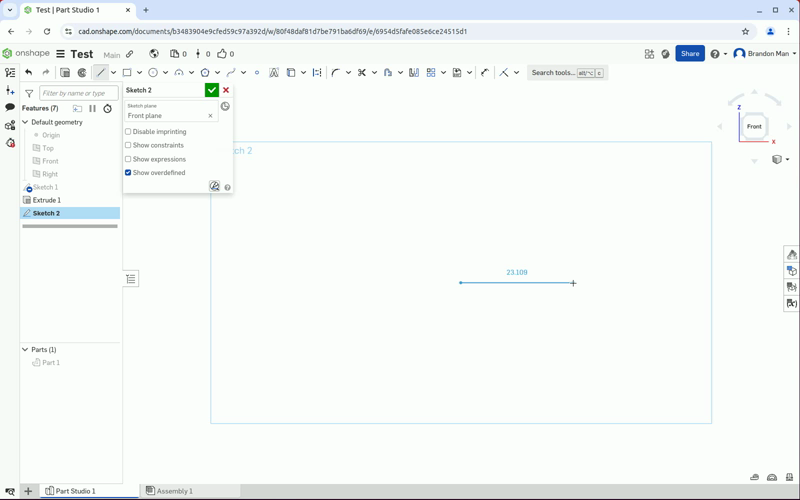
click(573, 282)
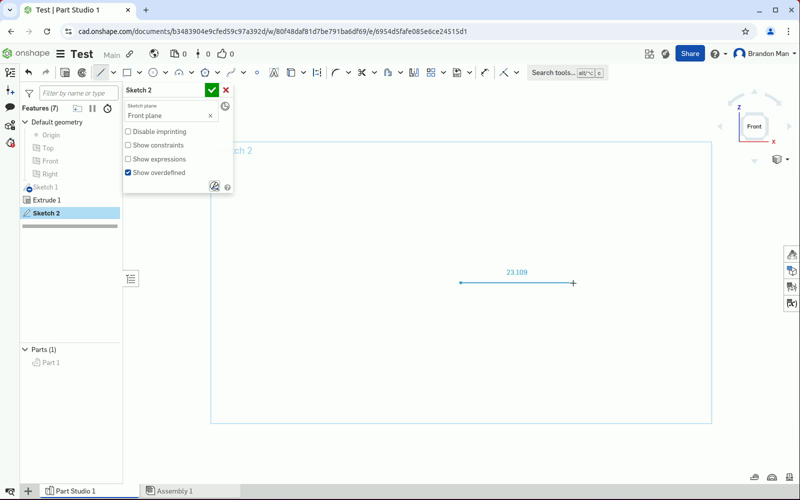
key_up(shift)
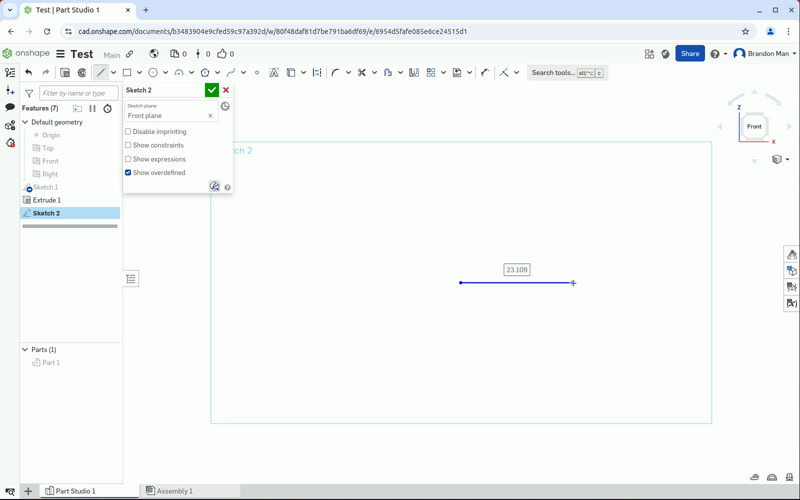
key_down(shift)
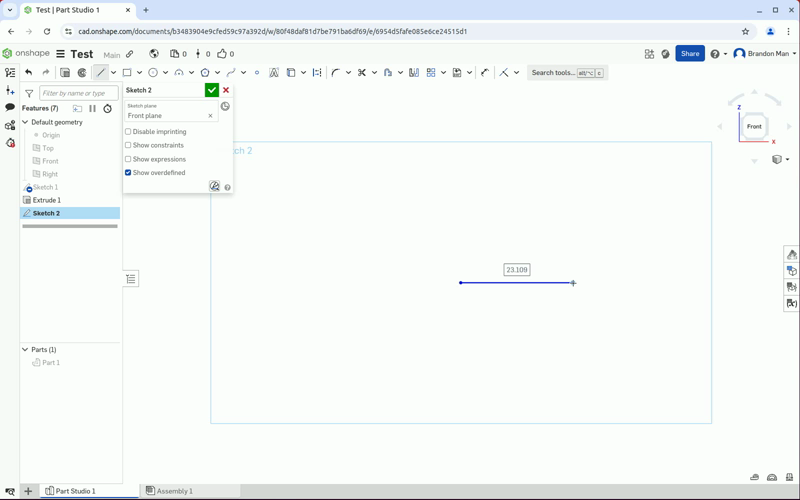
mouse_move(589, 282)
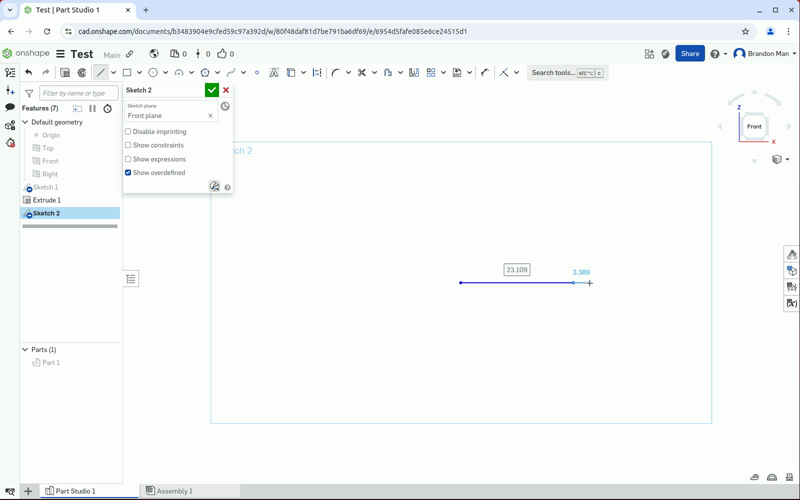
mouse_move(573, 271)
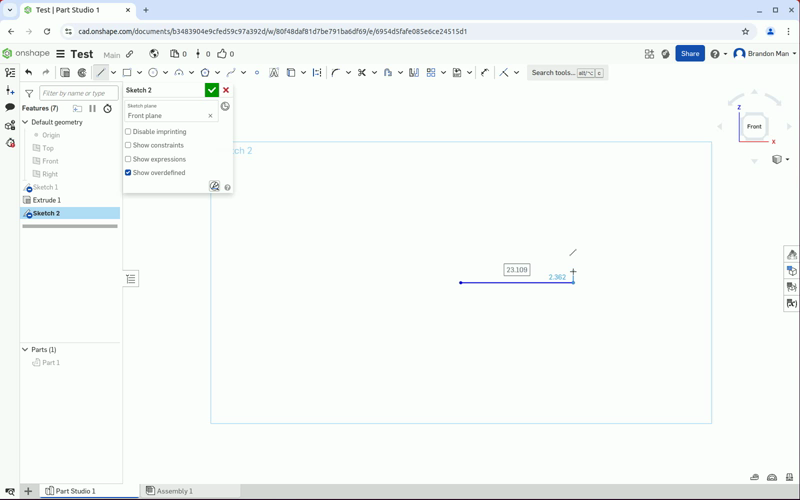
click(573, 271)
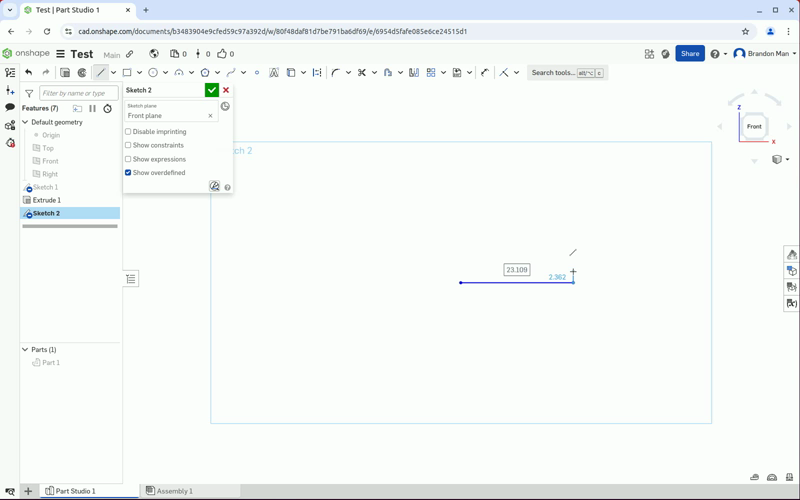
key_up(shift)
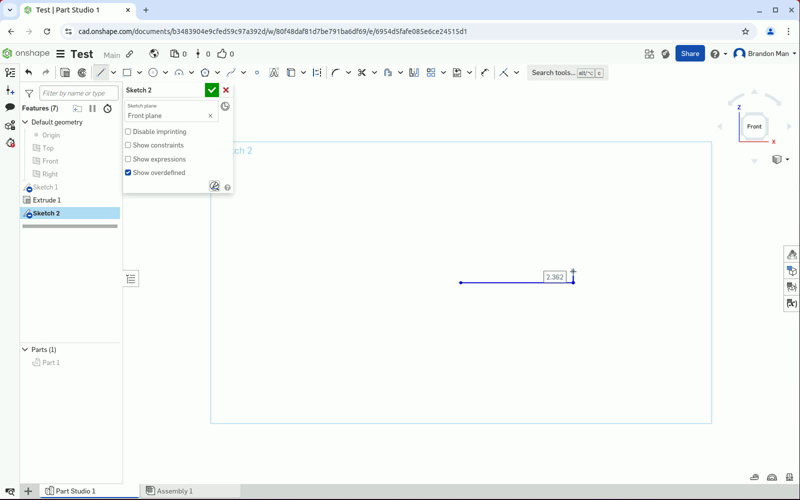
key(esc)
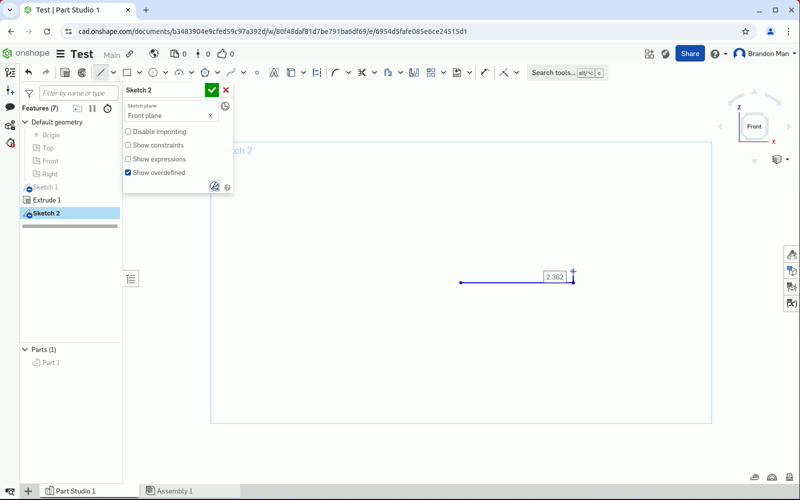
key(a)
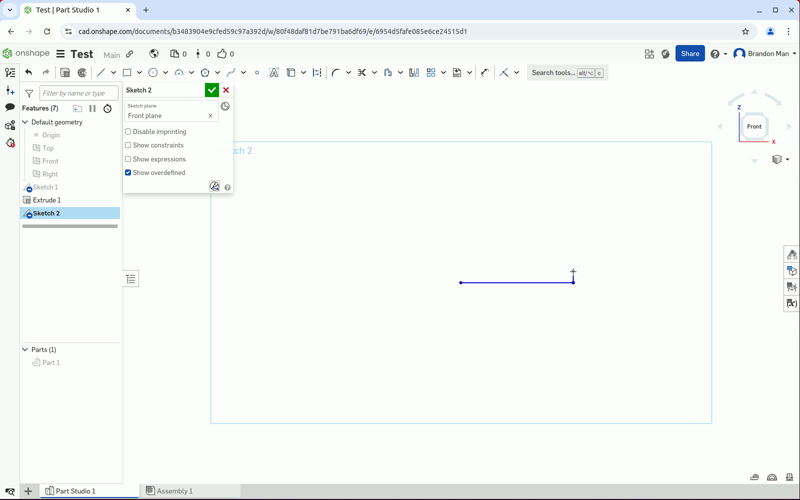
mouse_move(573, 271)
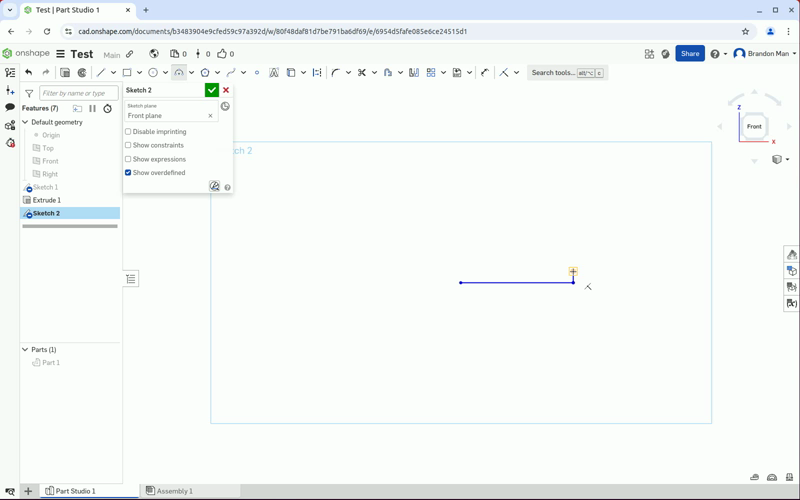
click(573, 271)
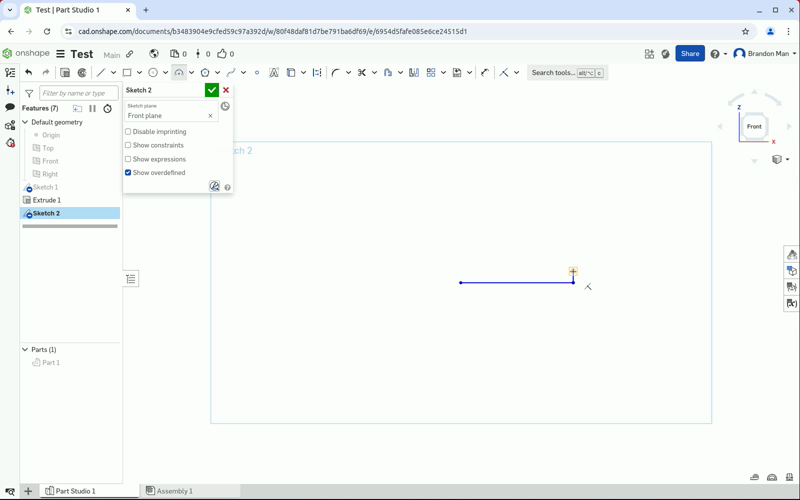
key_down(shift)
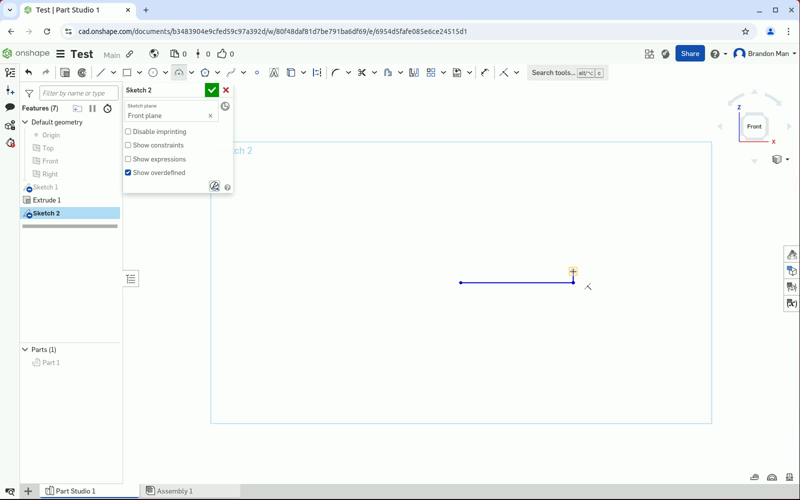
mouse_move(460, 181)
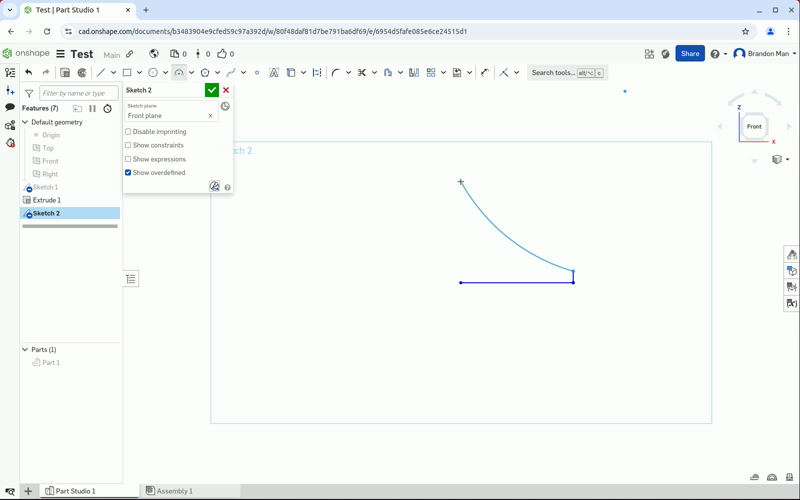
click(460, 181)
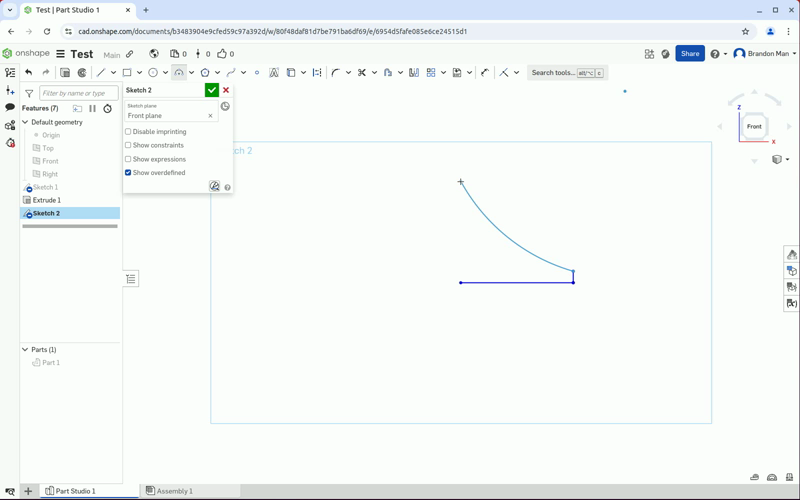
mouse_move(532, 206)
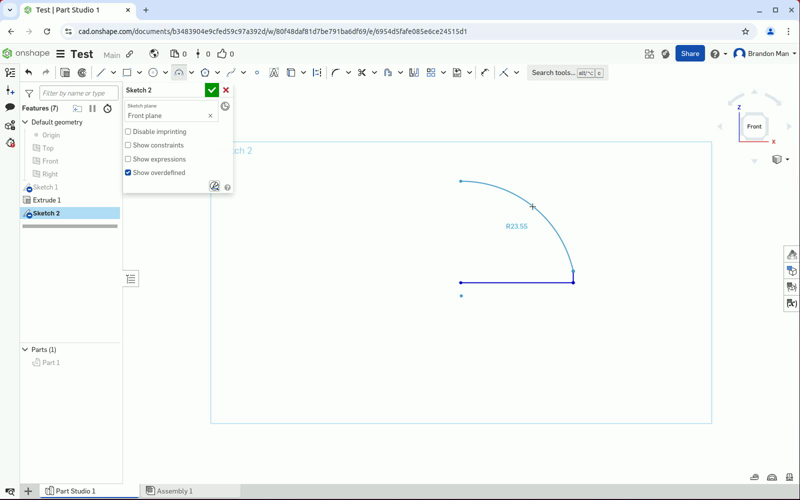
click(532, 206)
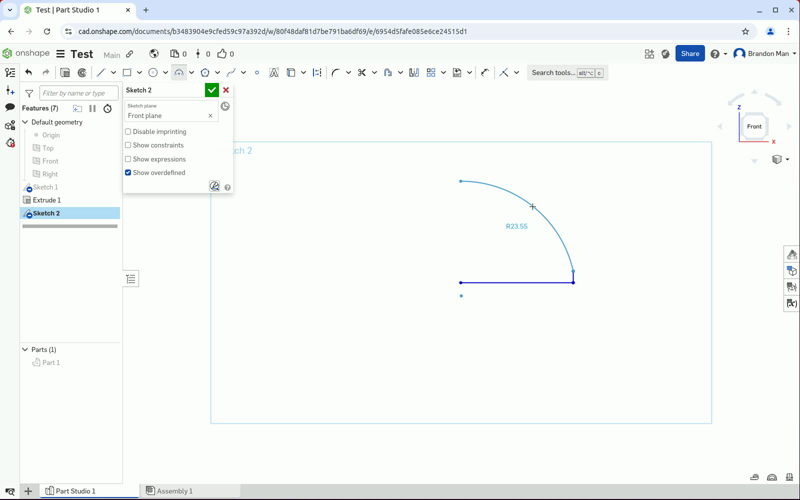
key_up(shift)
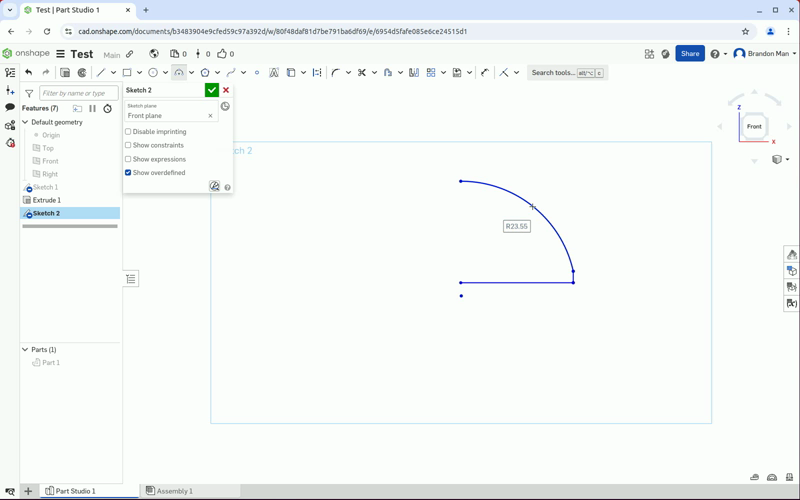
key(esc)
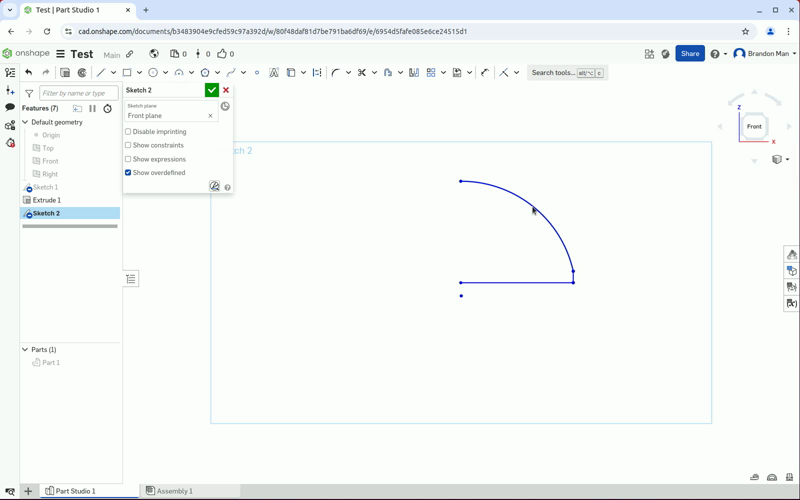
key(l)
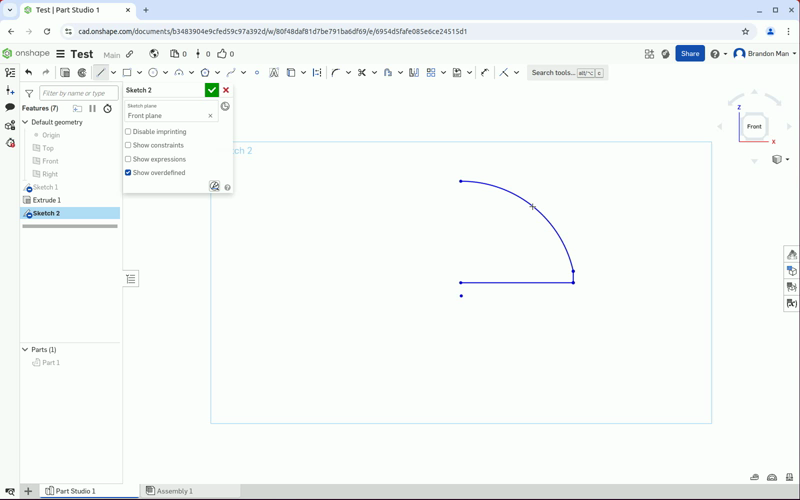
mouse_move(460, 181)
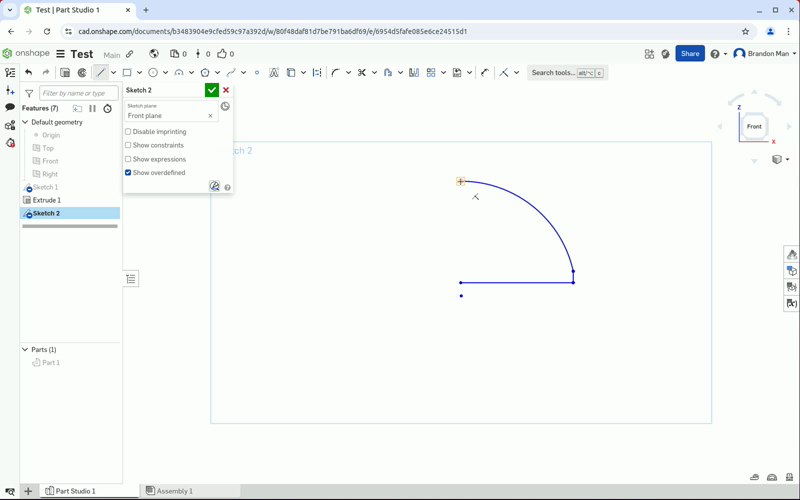
click(460, 181)
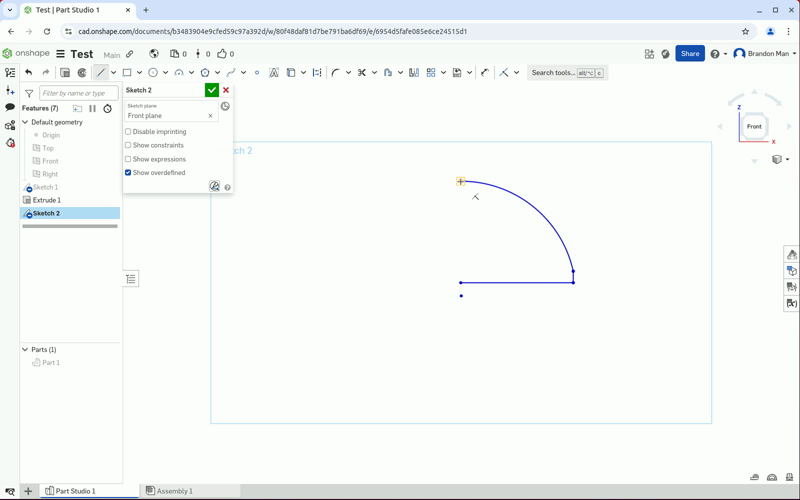
key_down(shift)
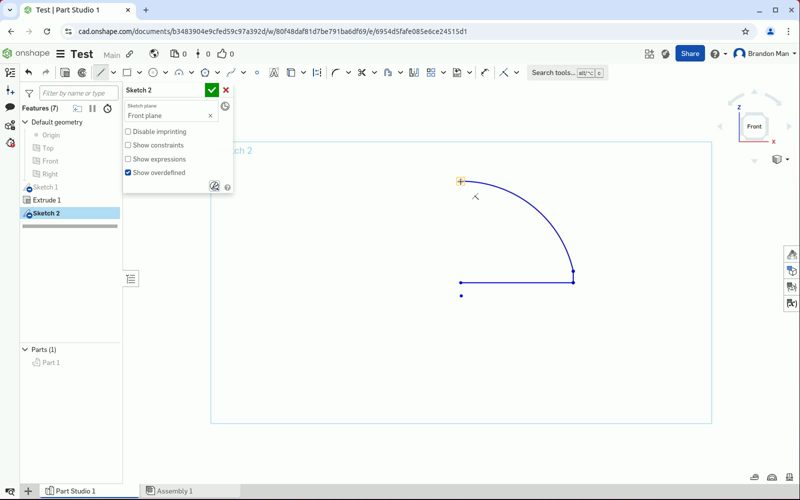
mouse_move(460, 282)
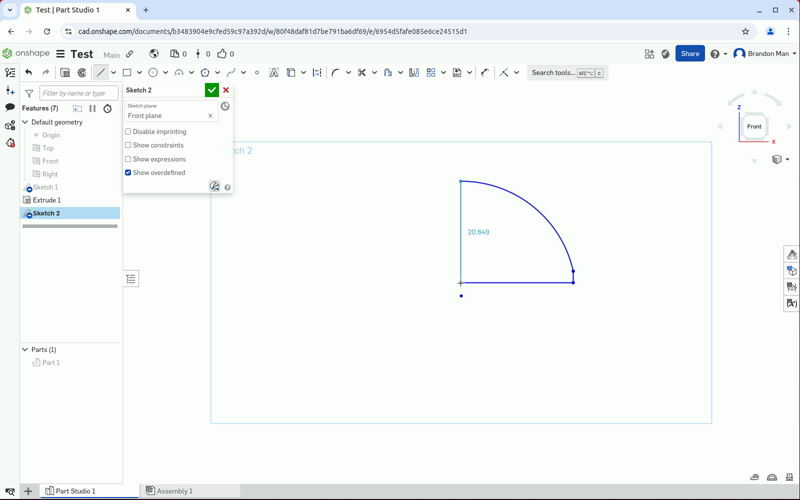
key_up(shift)
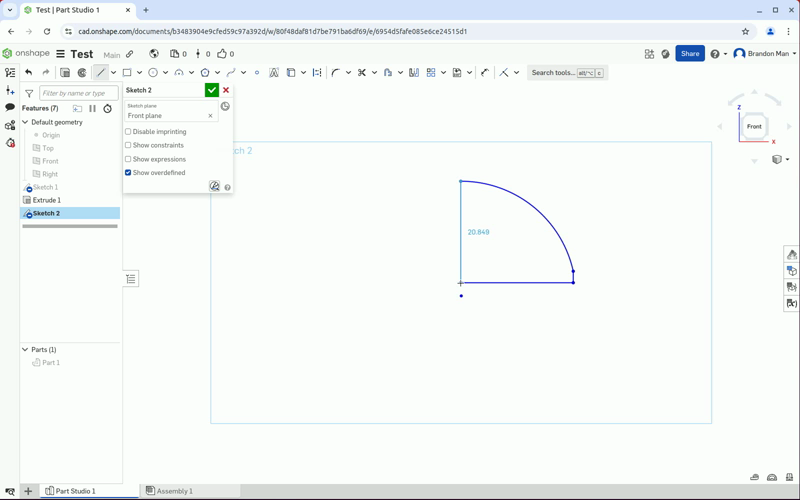
click(460, 282)
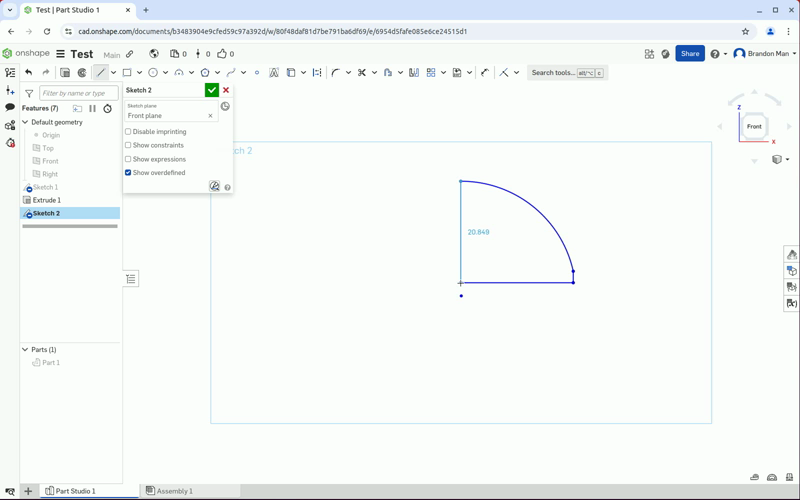
key(esc)
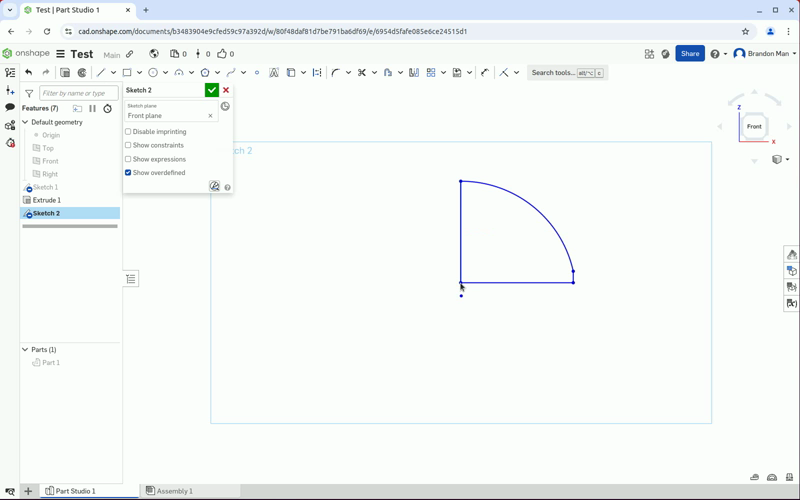
mouse_move(481, 217)
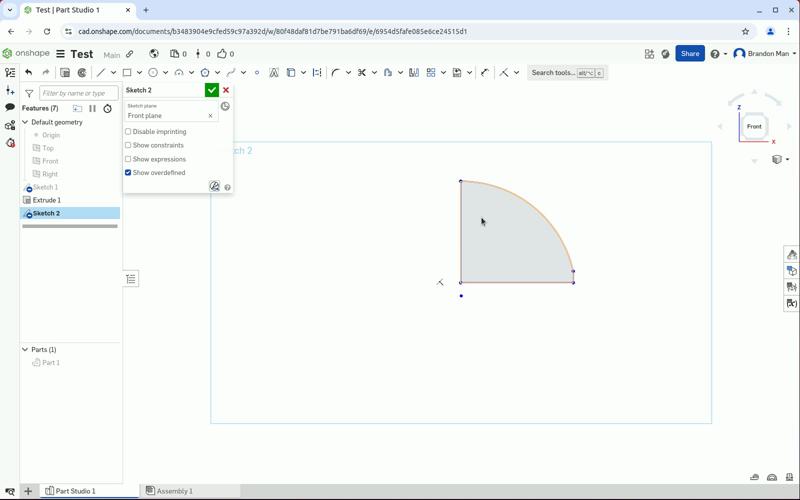
click(481, 217)
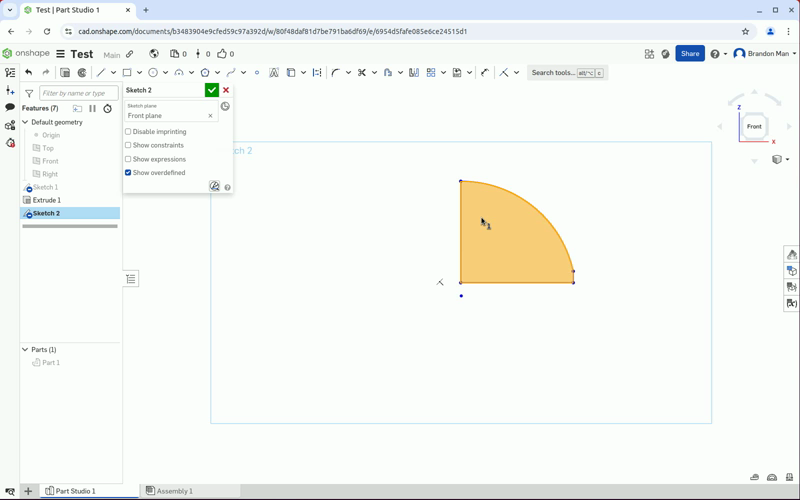
mouse_move(73, 352)
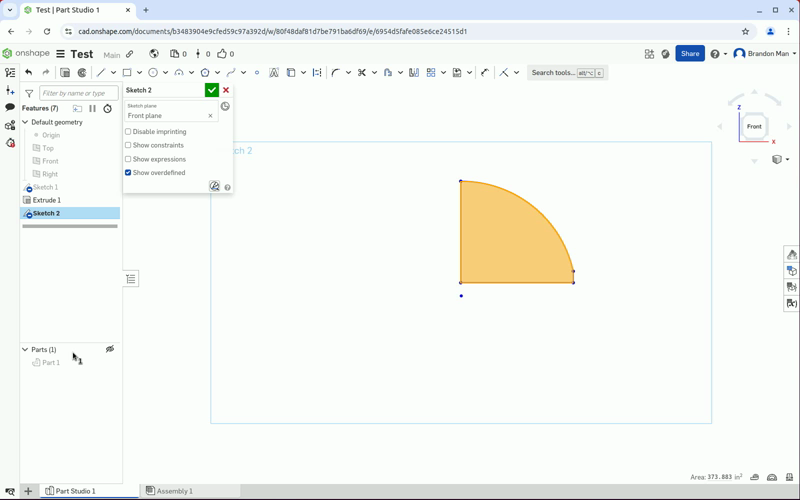
key(shift+y)
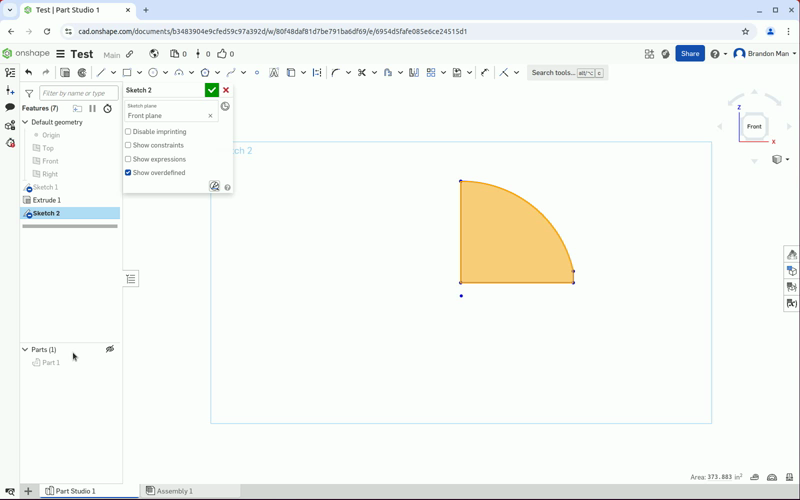
key(shift+e)
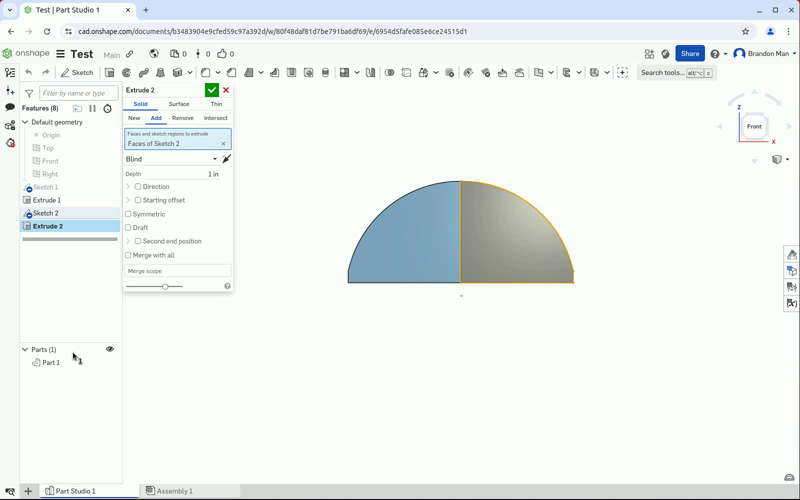
mouse_move(143, 106)
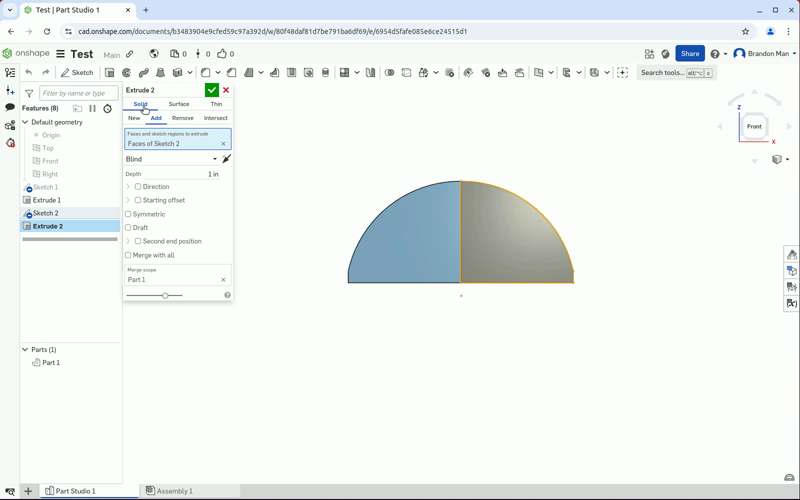
click(143, 106)
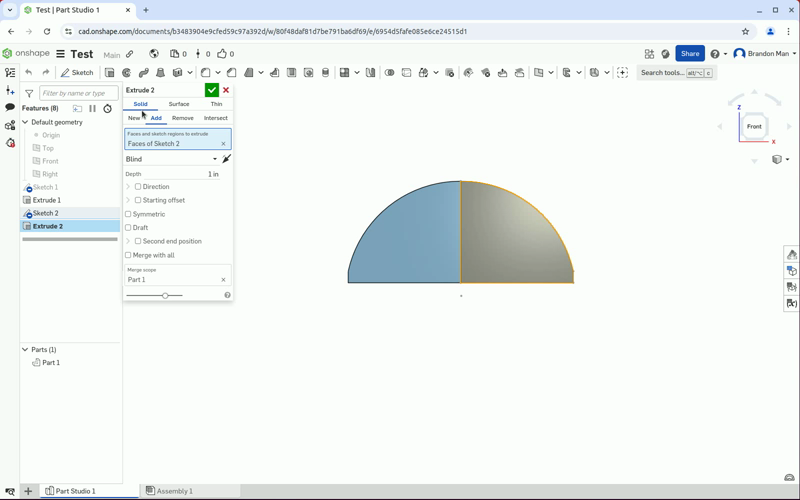
mouse_move(137, 120)
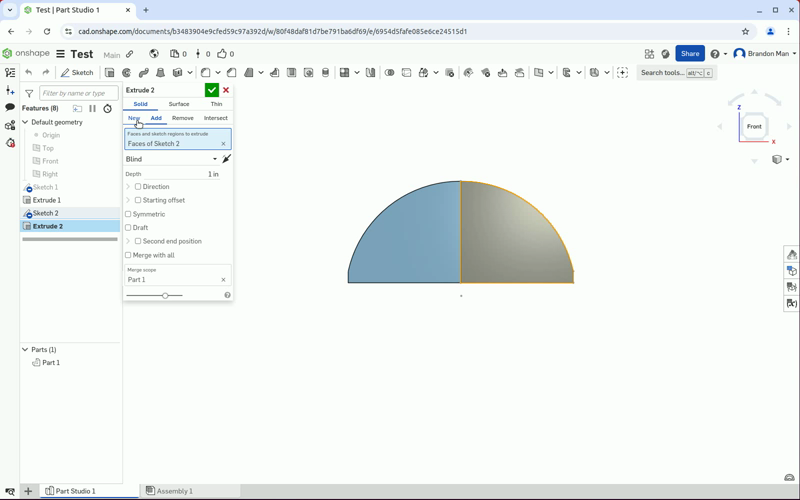
click(137, 120)
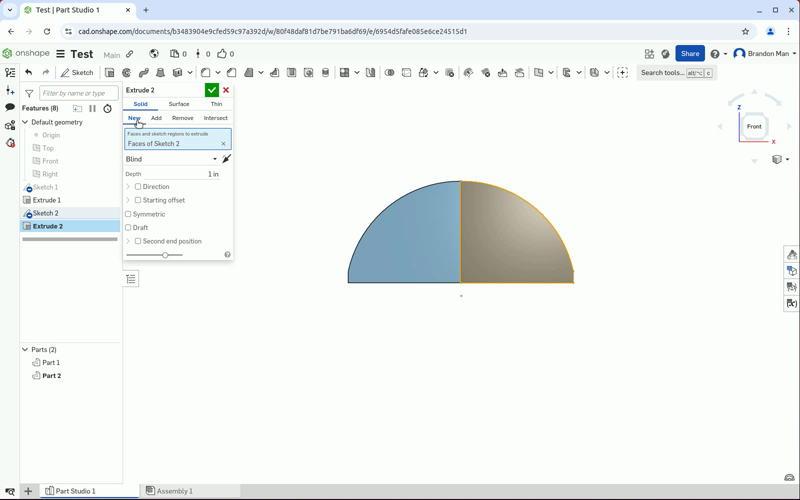
key(tab, 4)
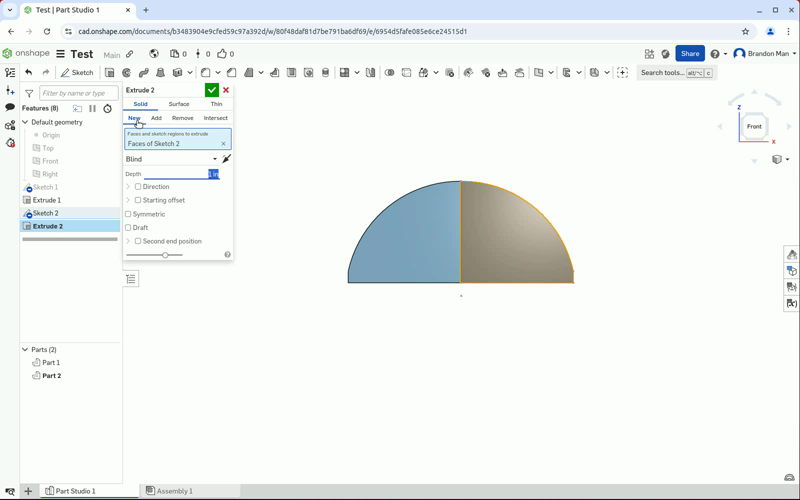
text(1.444)
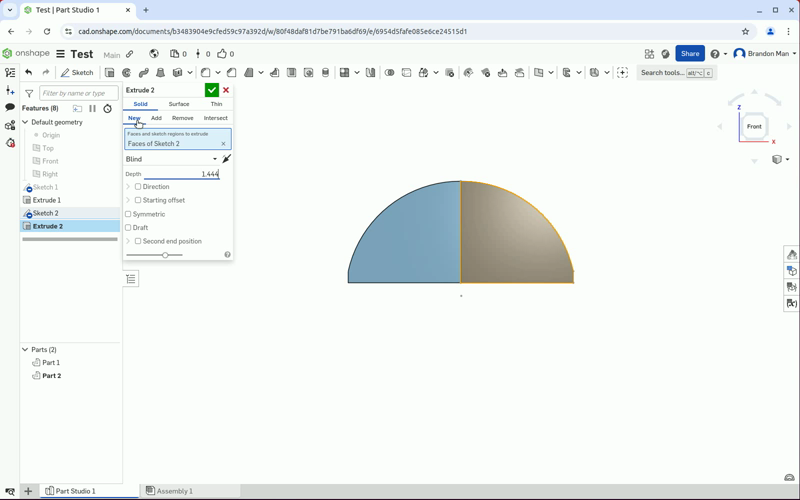
key(enter)
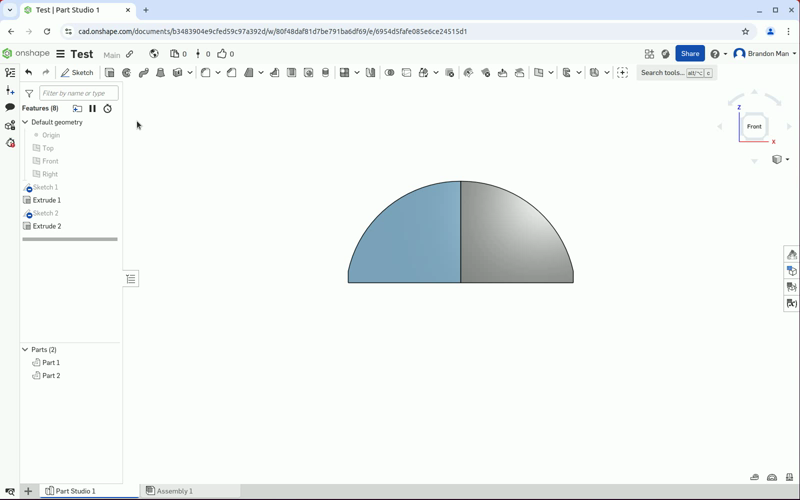
key(shift+h)
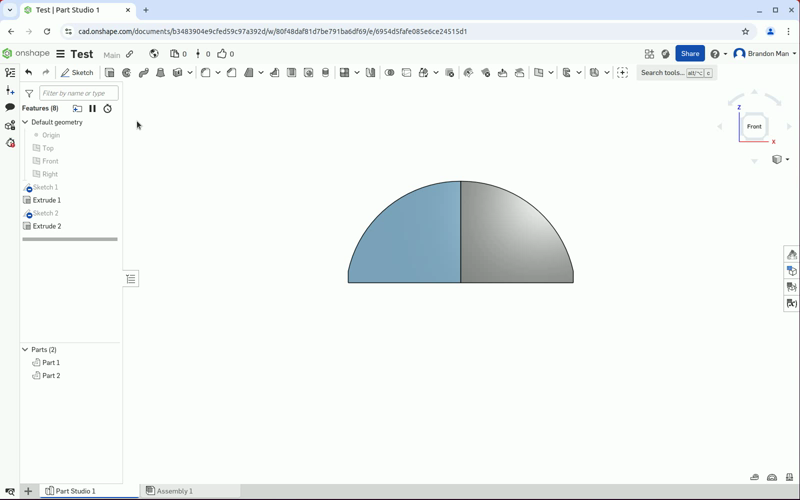
key(shift+h)
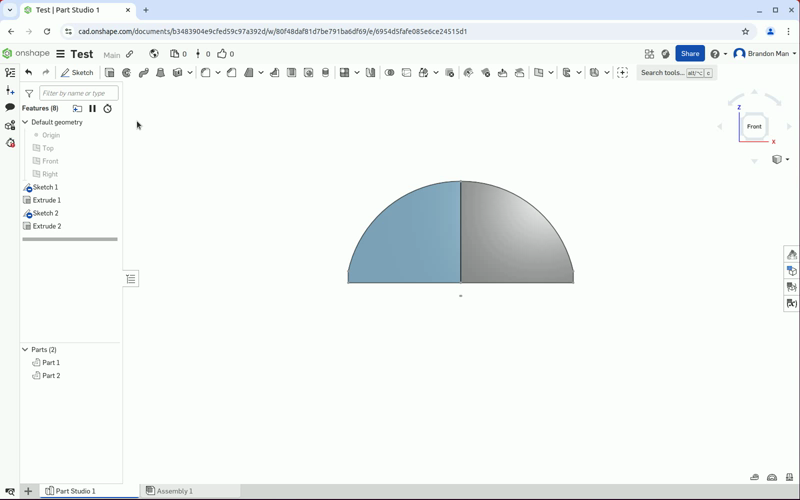
key(shift+7)
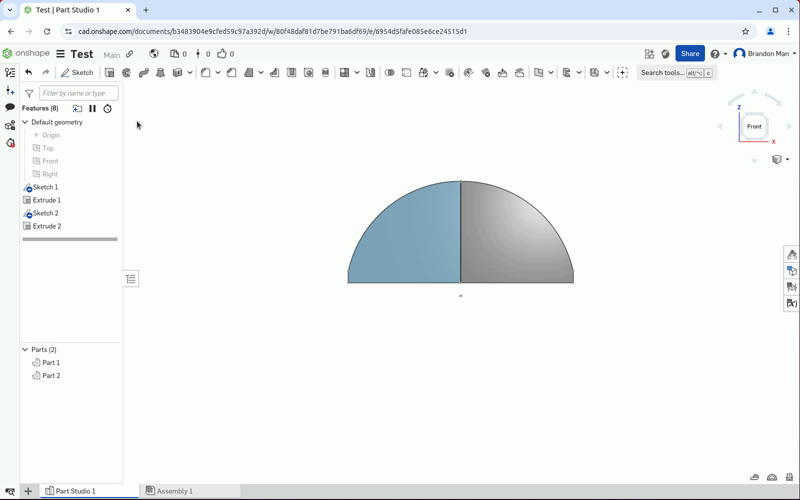
key(left, 2)
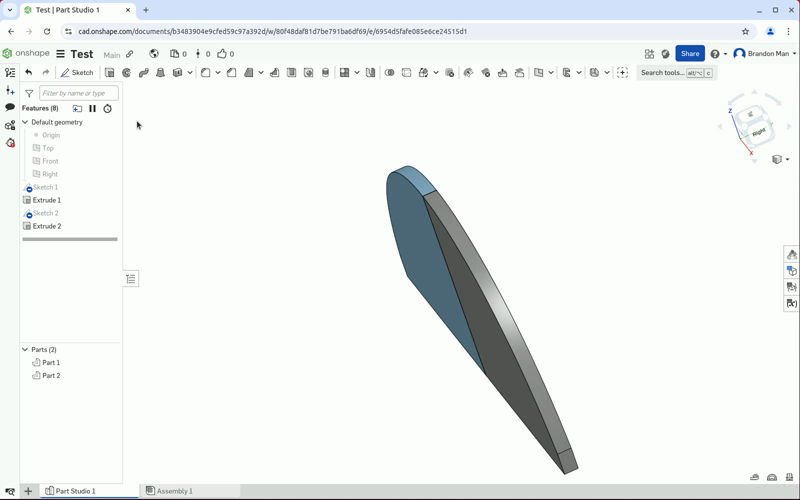
key(down, 2)
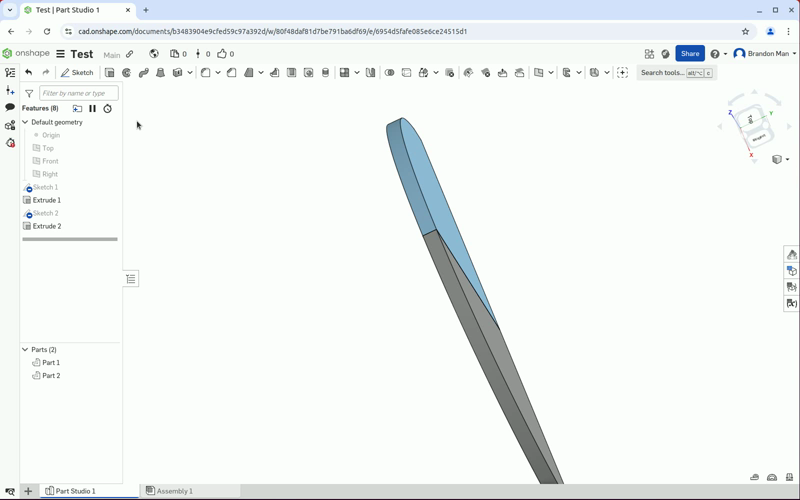
key(up, 2)
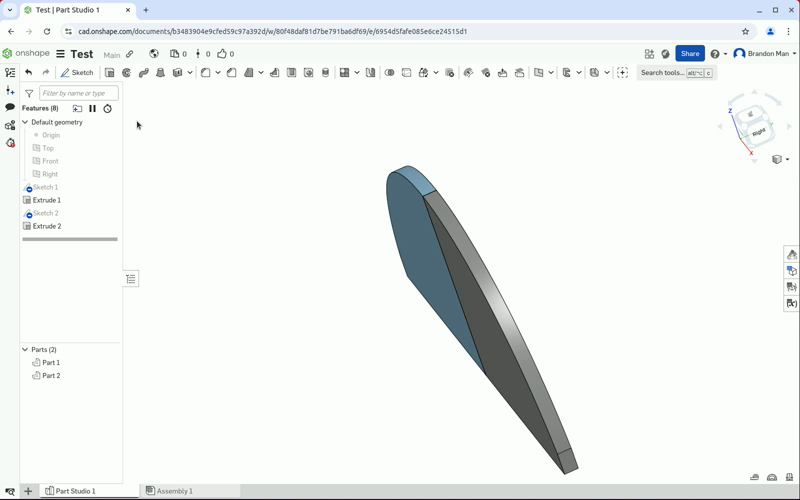
key(right, 2)
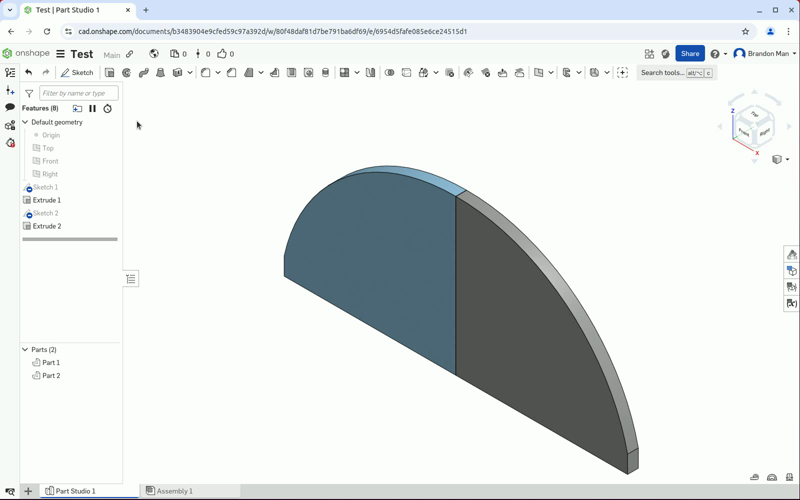
mouse_move(73, 189)
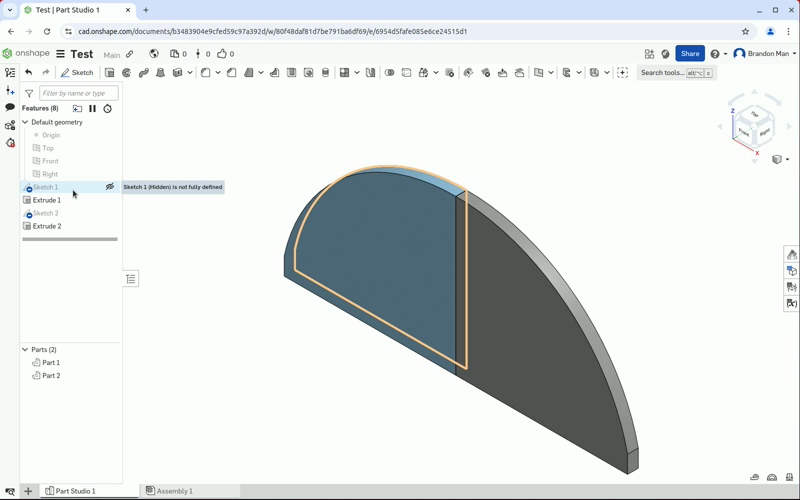
click(73, 189)